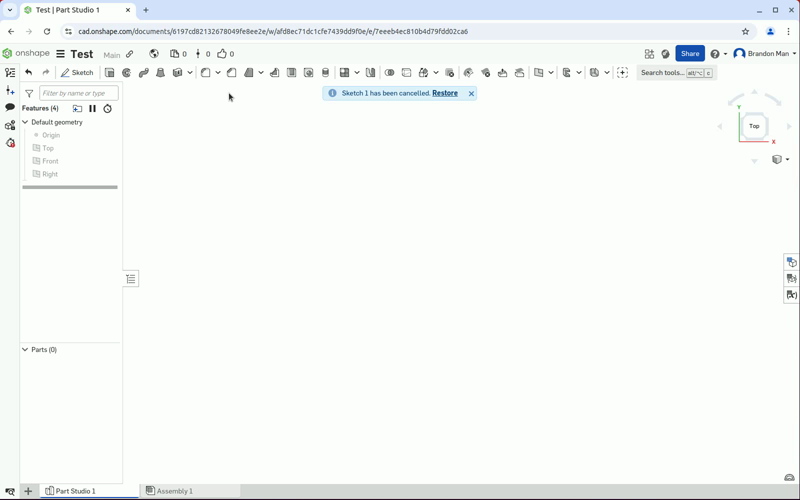
key(shift+h)
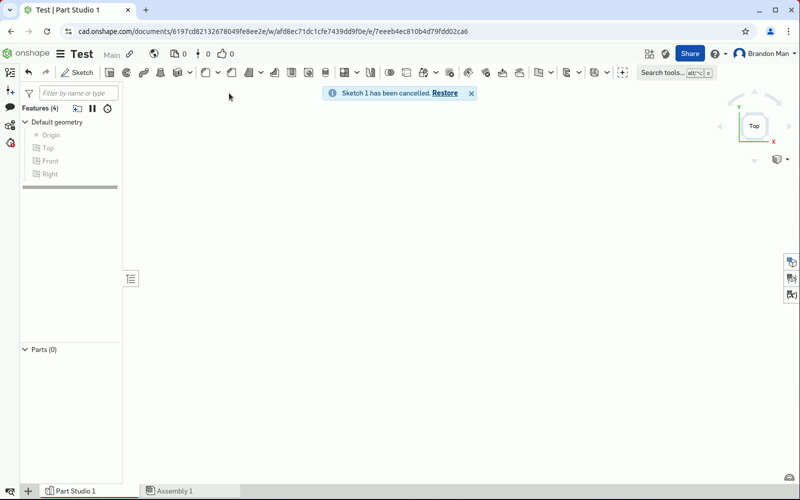
key(shift+s)
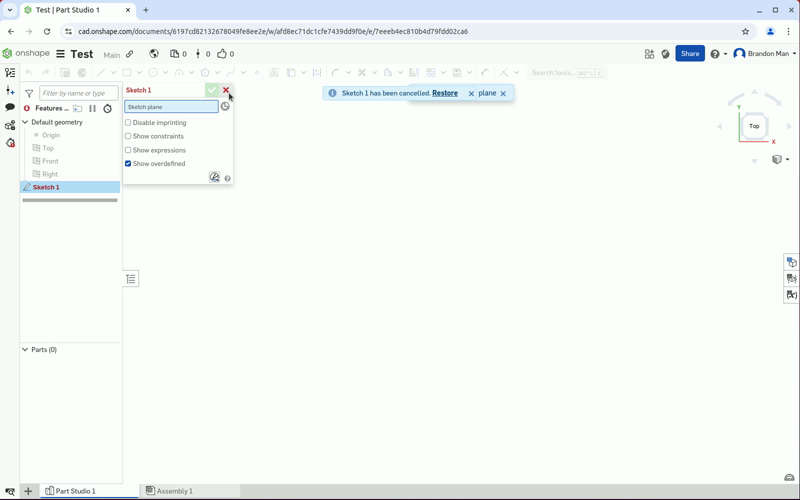
mouse_move(73, 150)
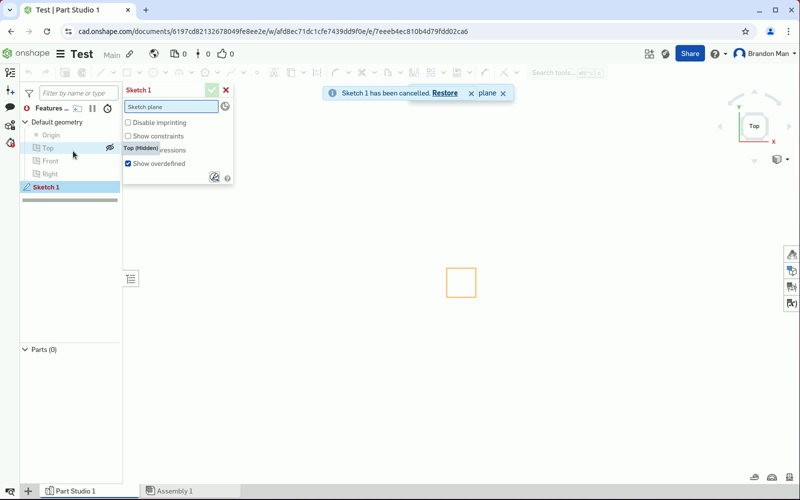
click(73, 150)
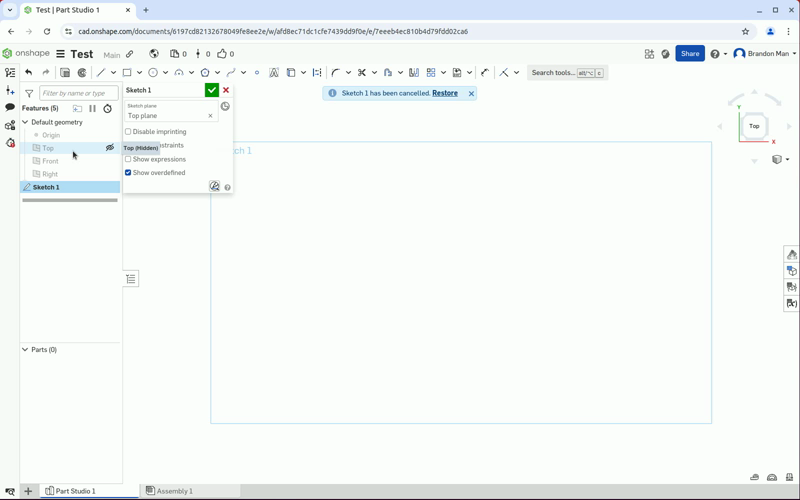
mouse_move(73, 352)
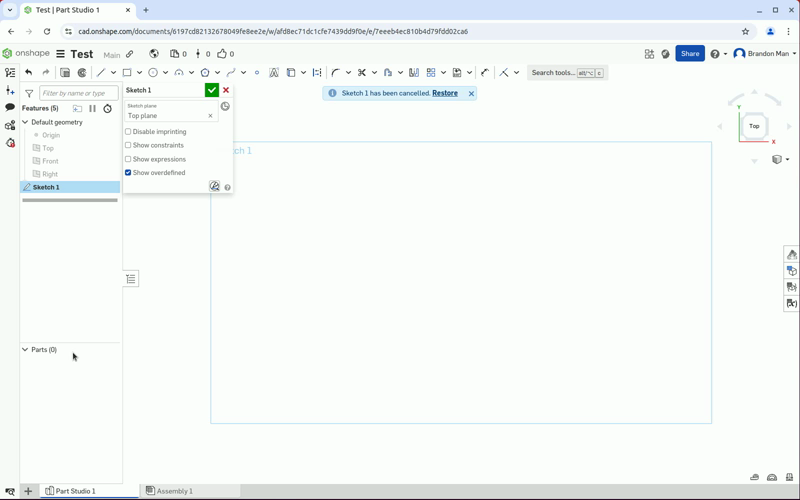
key(y)
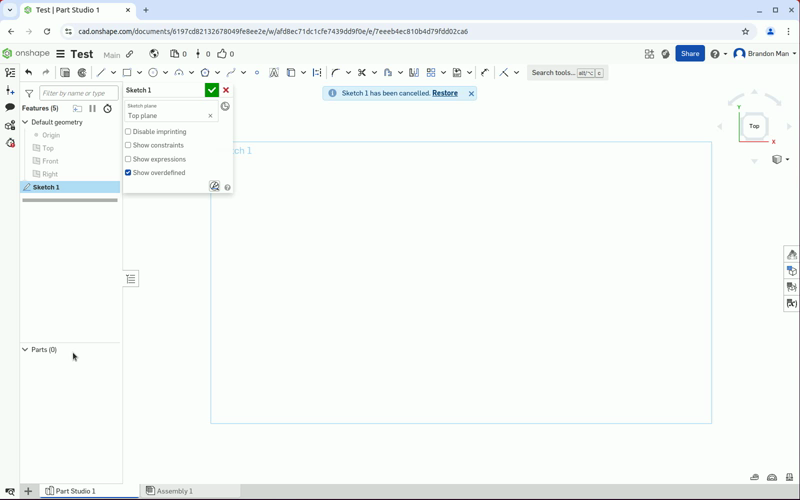
key(l)
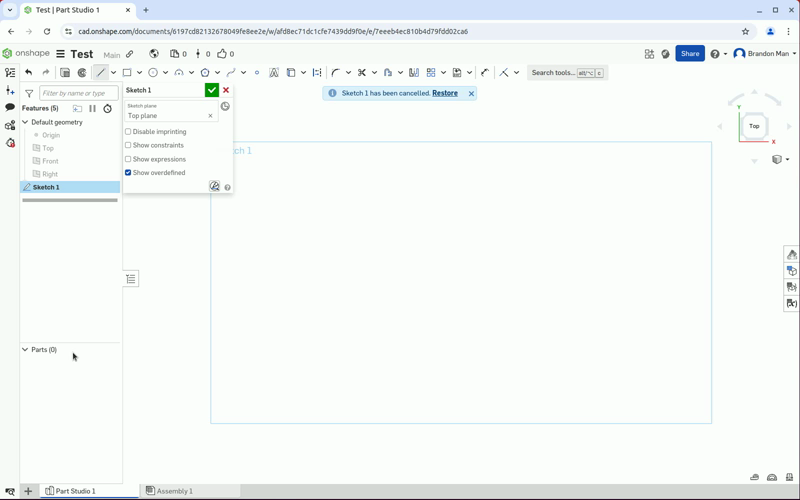
key_down(shift)
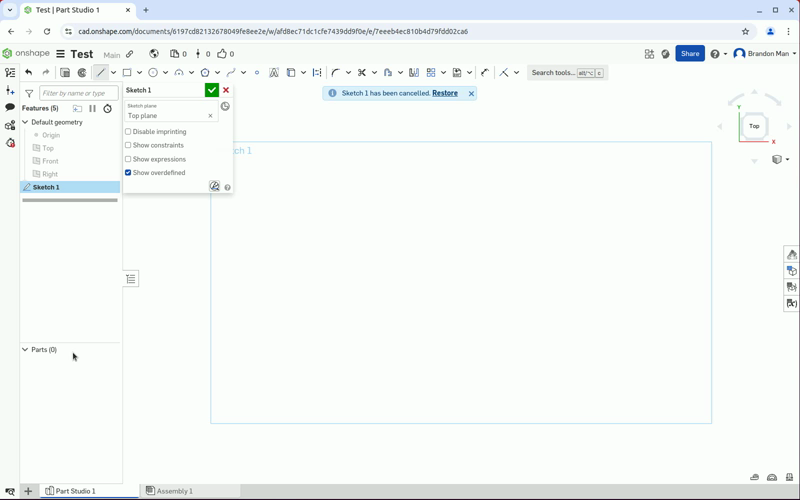
mouse_move(348, 282)
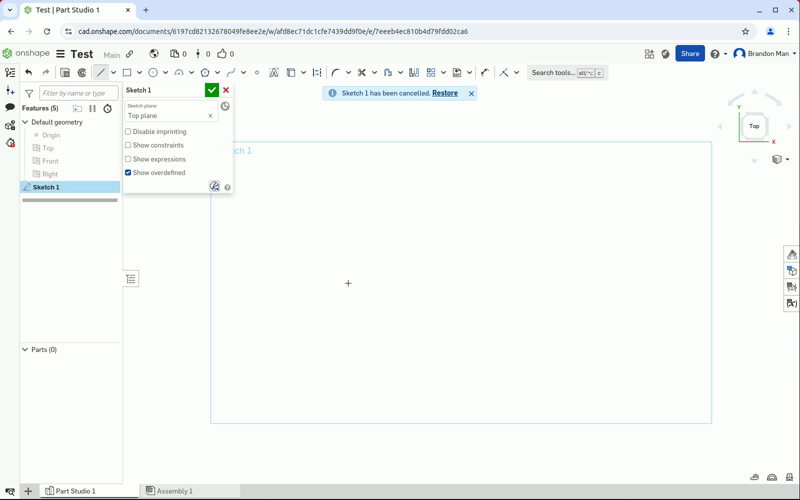
click(348, 282)
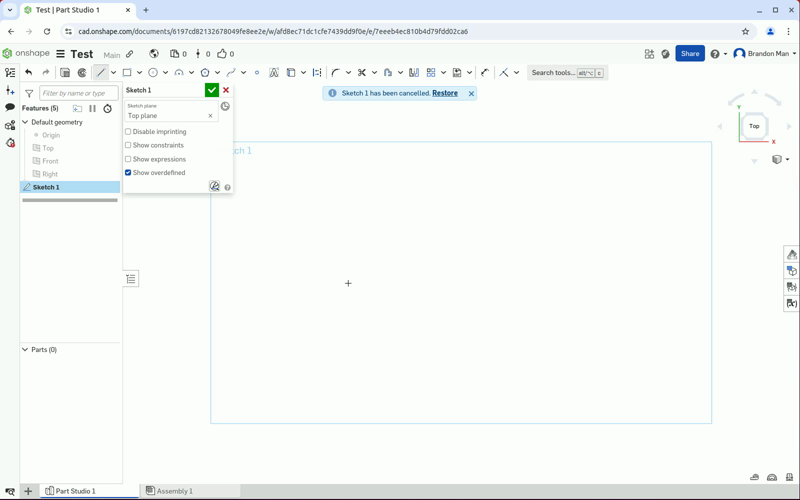
key_up(shift)
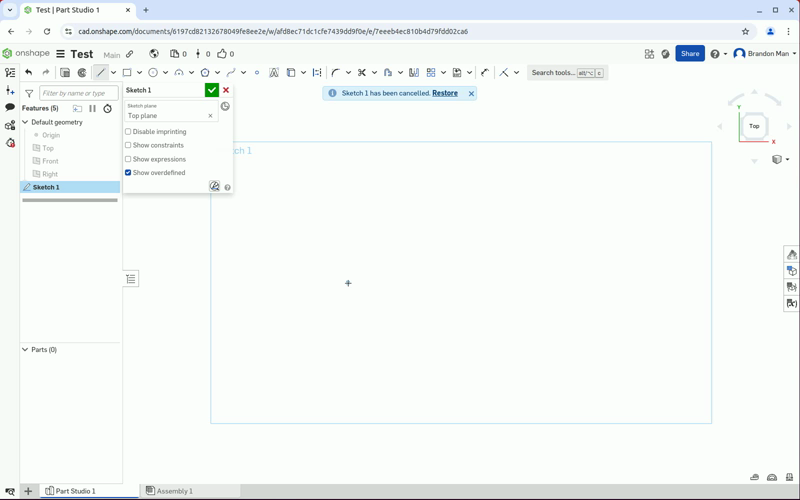
key_down(shift)
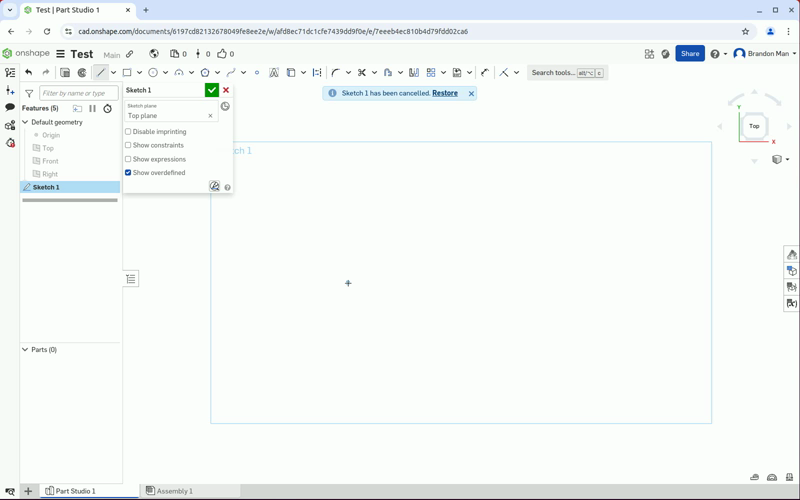
mouse_move(460, 282)
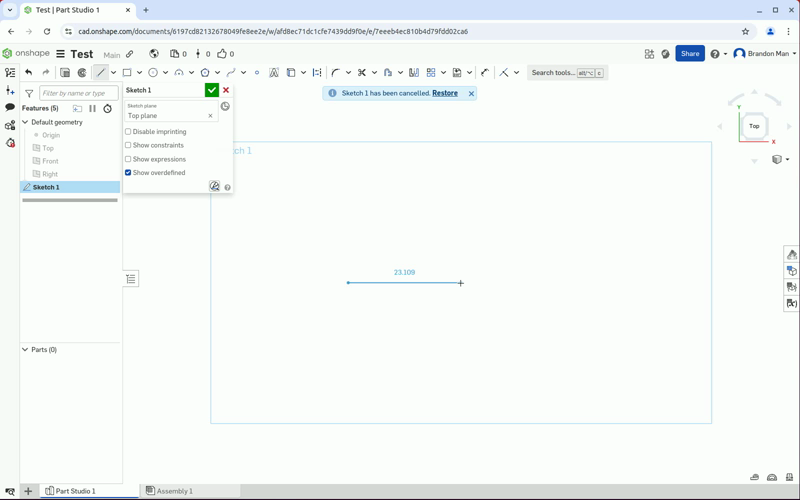
click(460, 282)
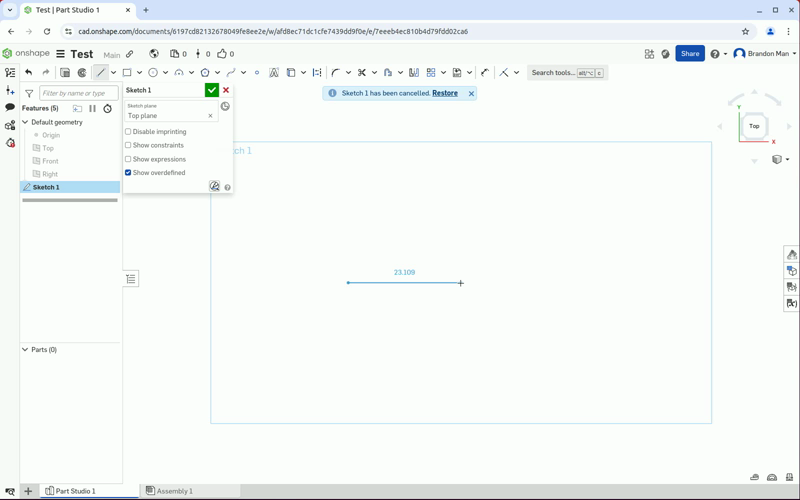
key_up(shift)
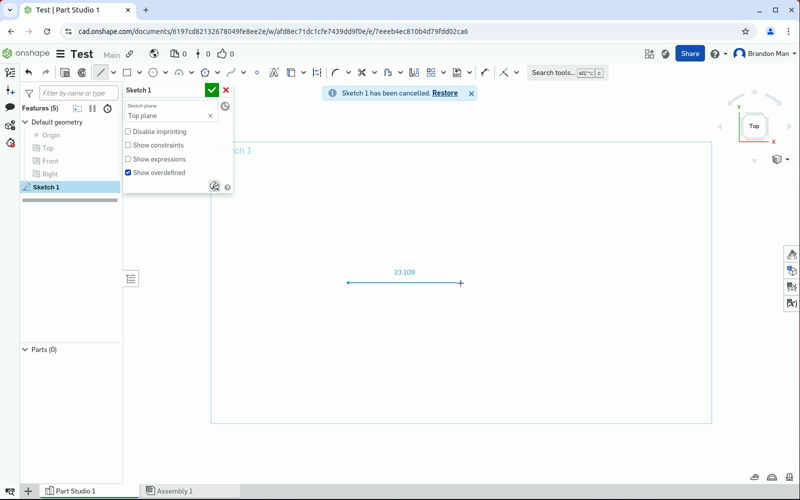
key_down(shift)
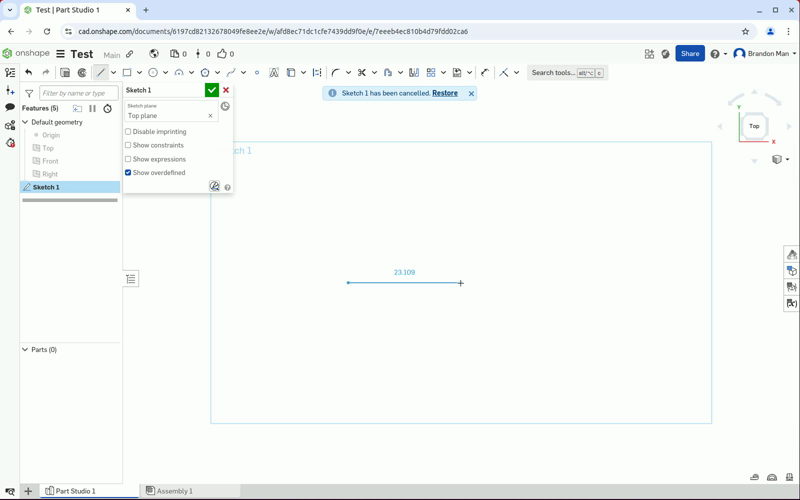
mouse_move(490, 282)
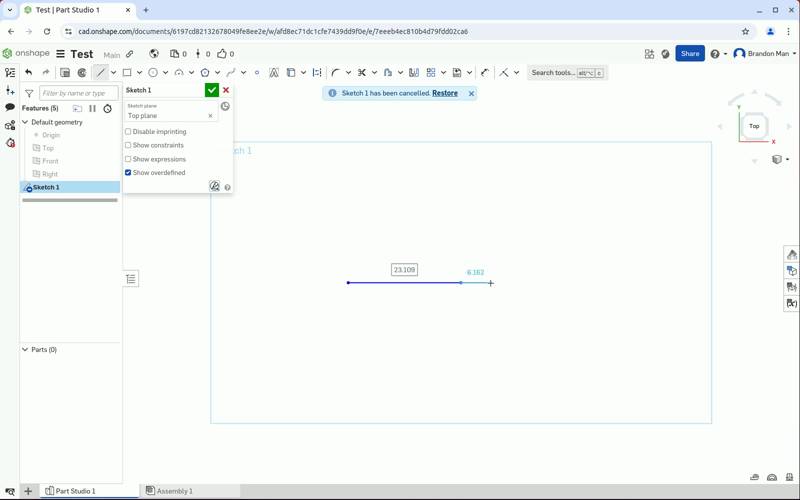
mouse_move(460, 226)
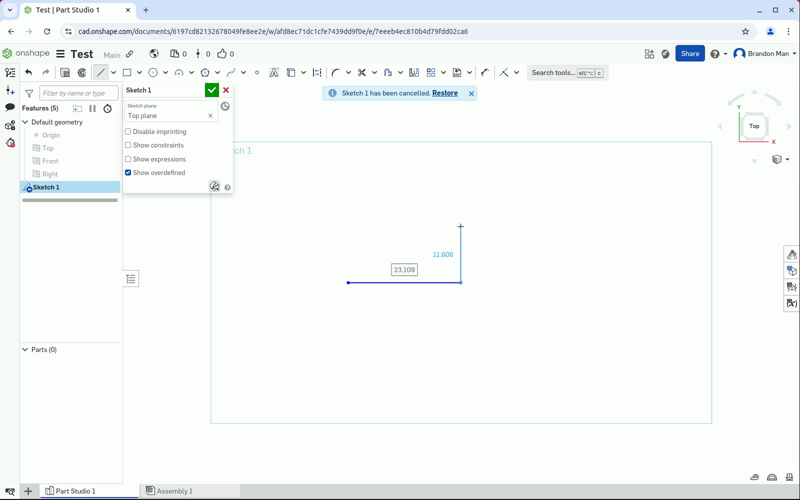
click(460, 226)
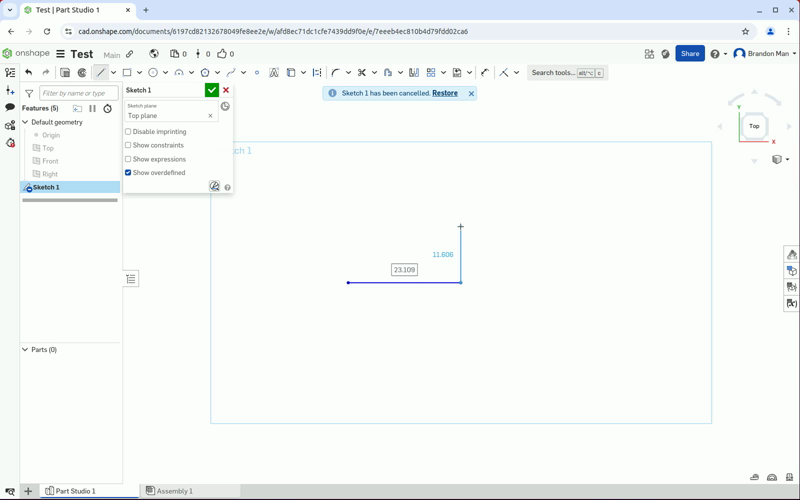
key_up(shift)
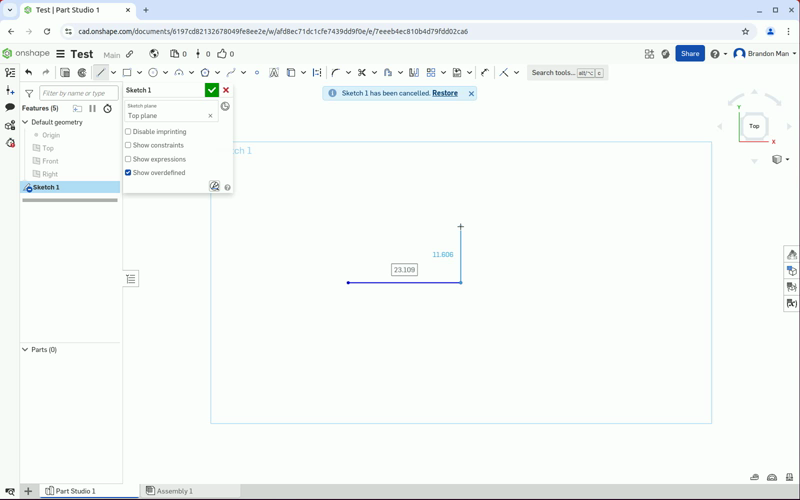
key_down(shift)
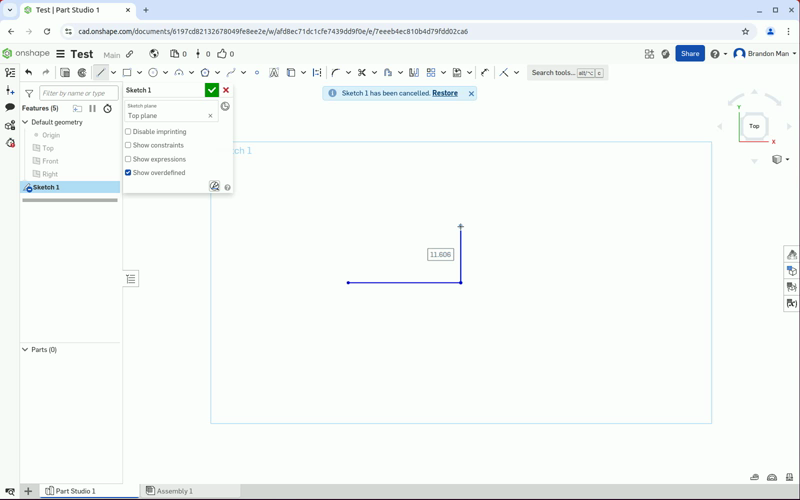
mouse_move(348, 226)
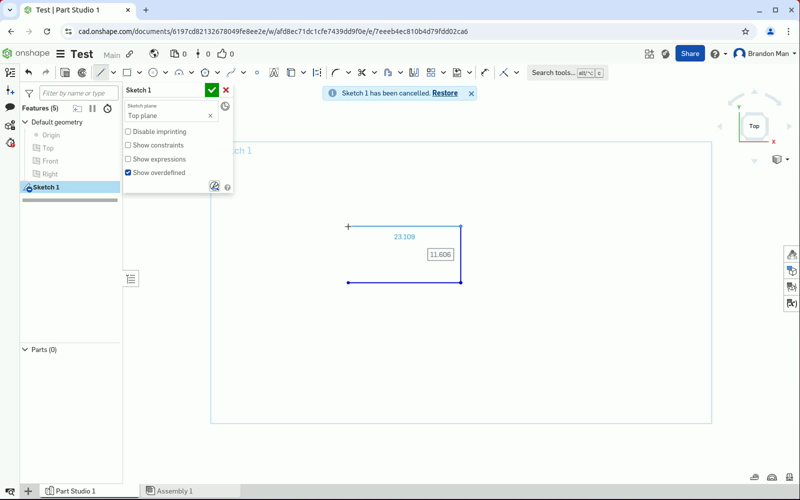
click(348, 226)
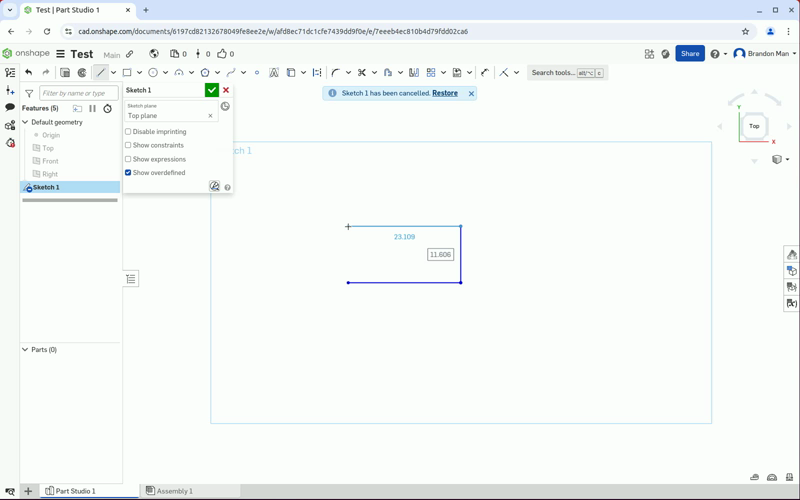
key_up(shift)
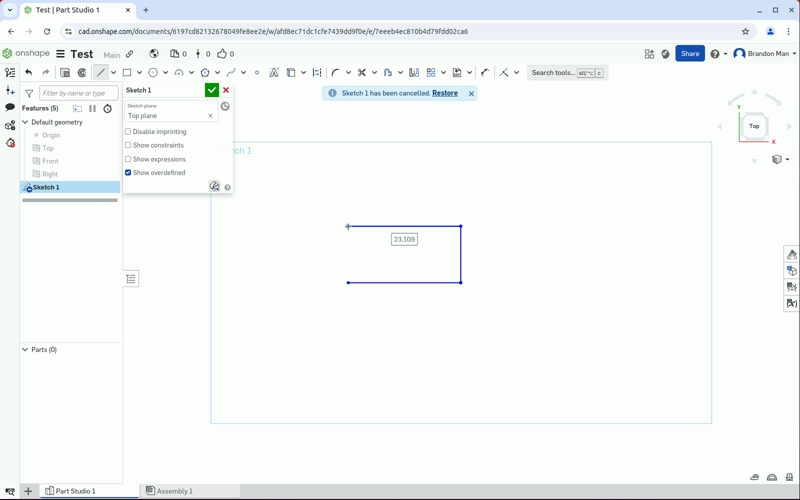
mouse_move(378, 226)
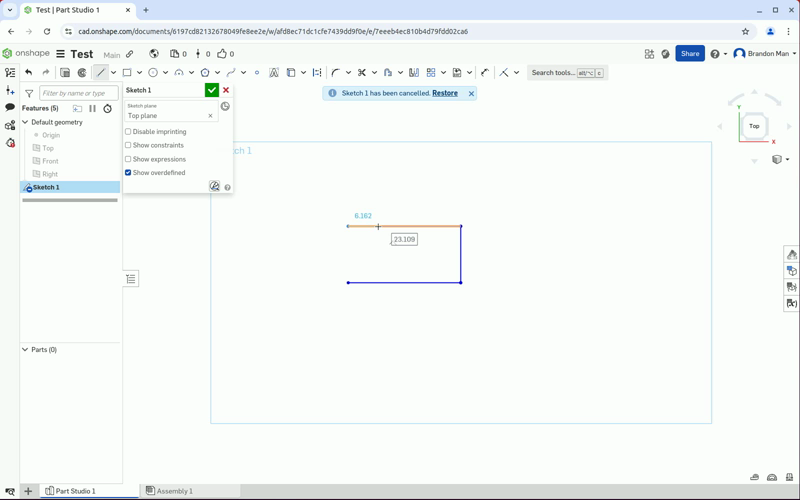
key_down(shift)
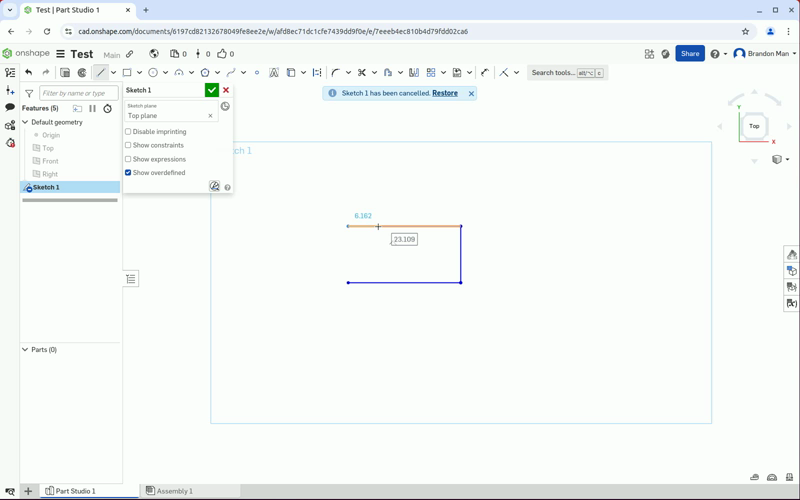
mouse_move(348, 282)
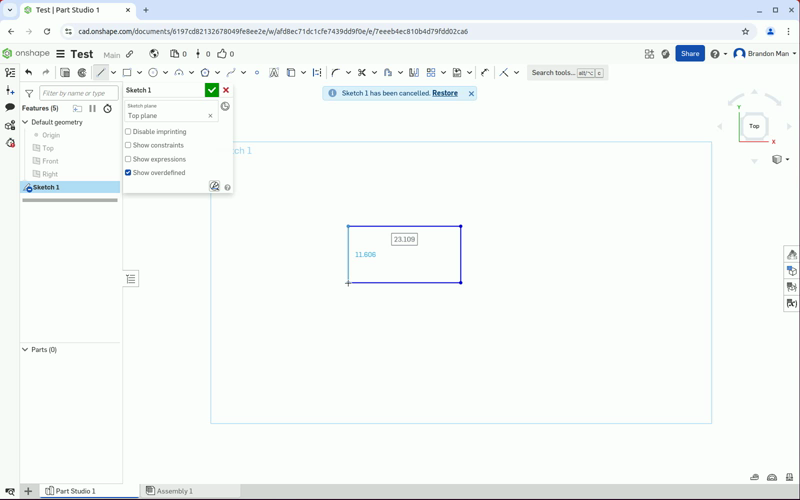
key_up(shift)
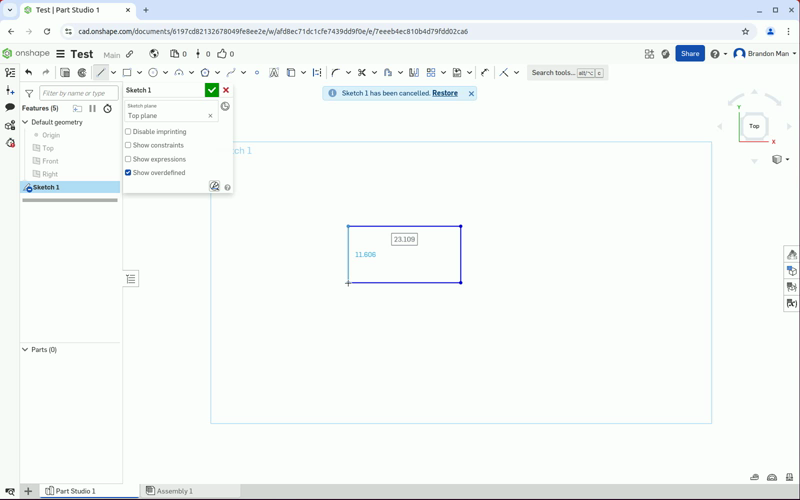
click(348, 282)
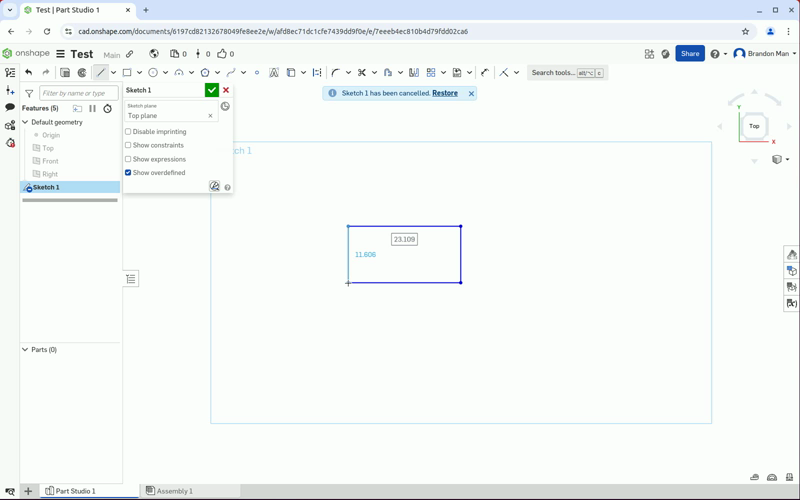
key(esc)
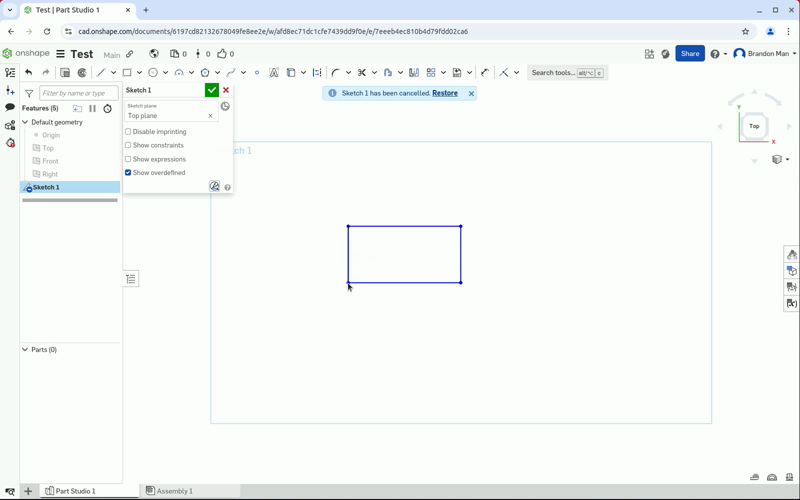
mouse_move(382, 262)
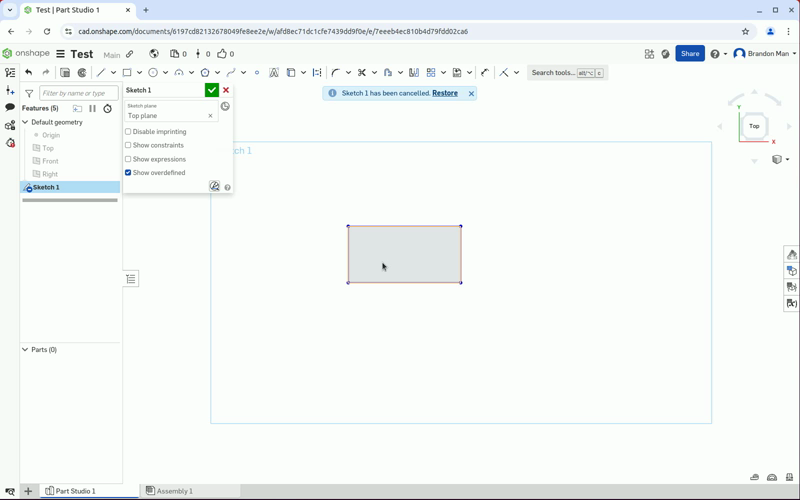
click(382, 262)
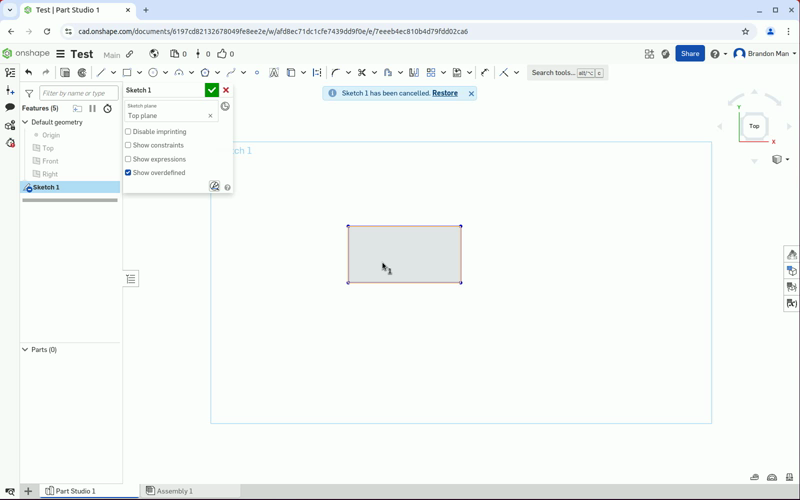
mouse_move(73, 352)
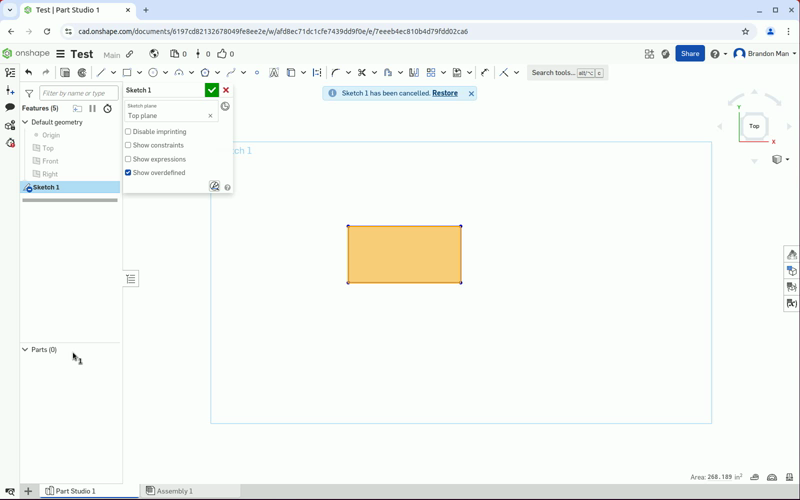
key(shift+y)
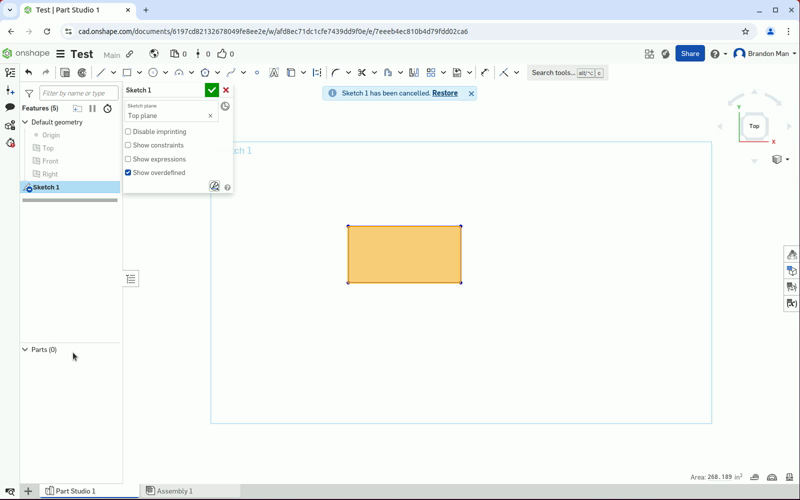
key(shift+e)
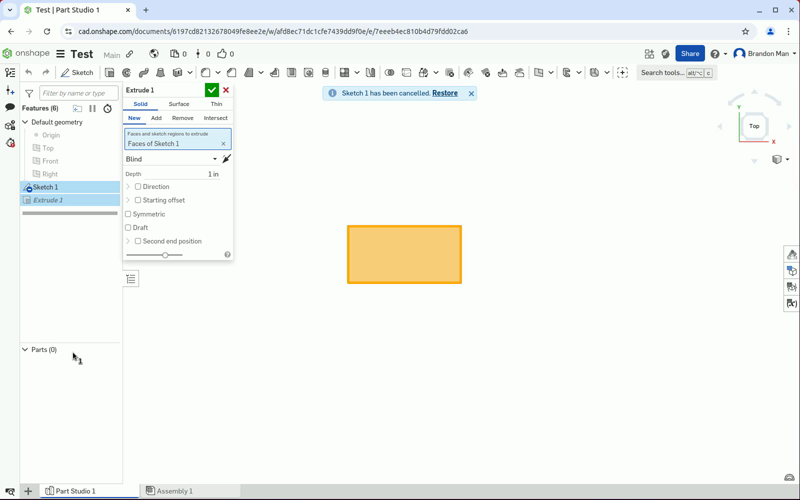
mouse_move(143, 106)
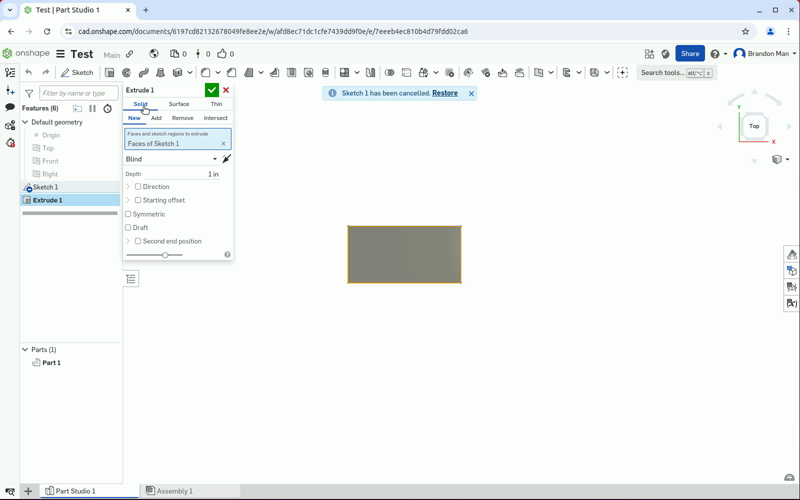
click(143, 106)
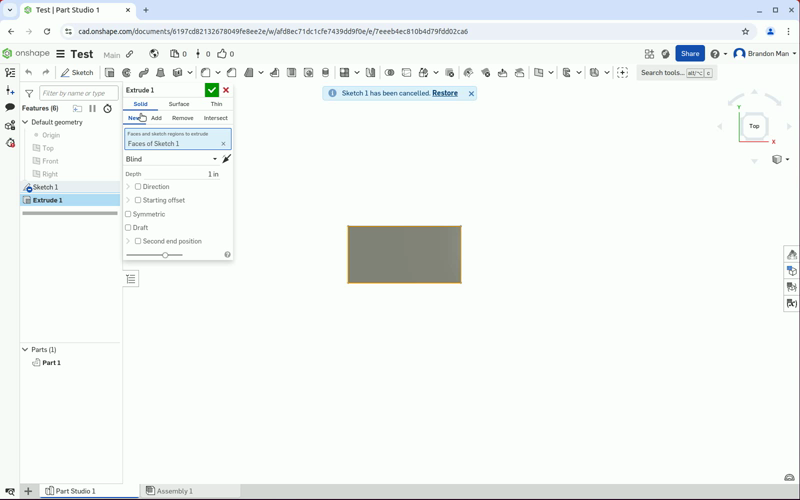
mouse_move(137, 120)
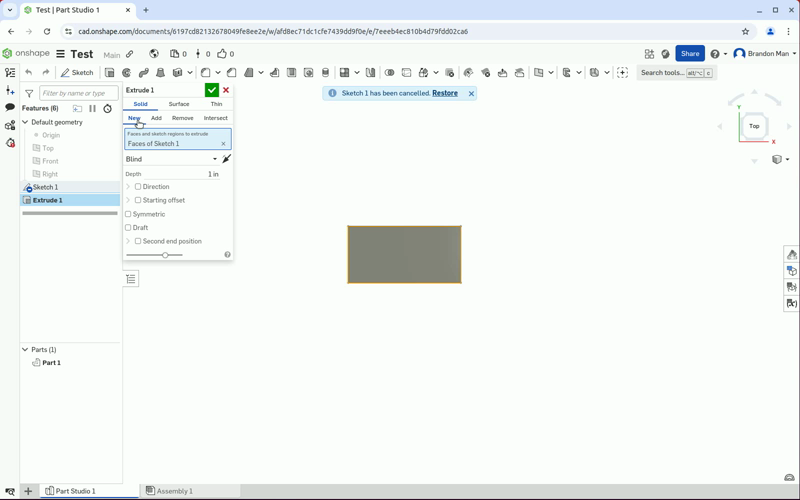
click(137, 120)
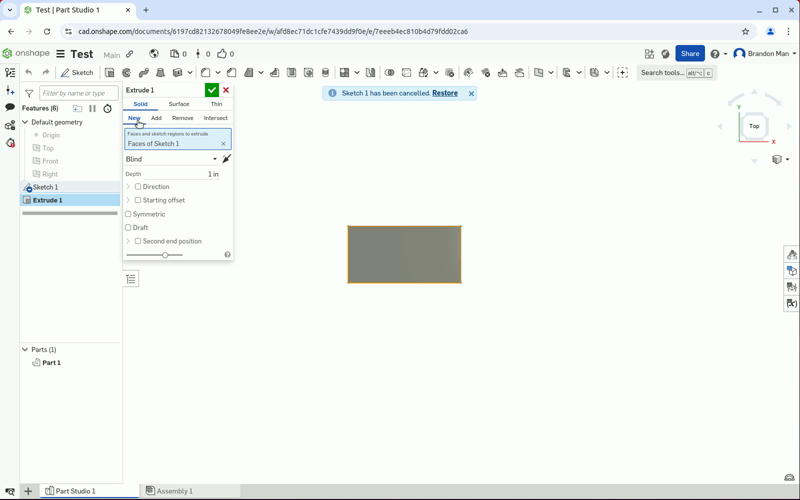
key(tab, 4)
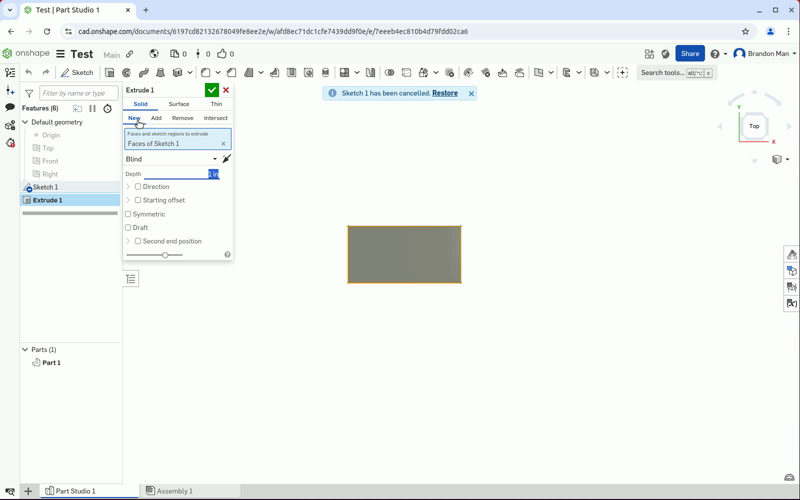
text(2.166)
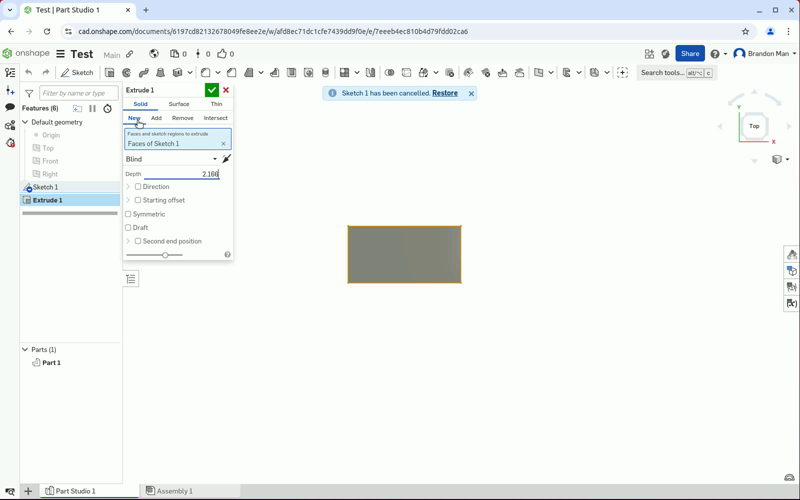
key(enter)
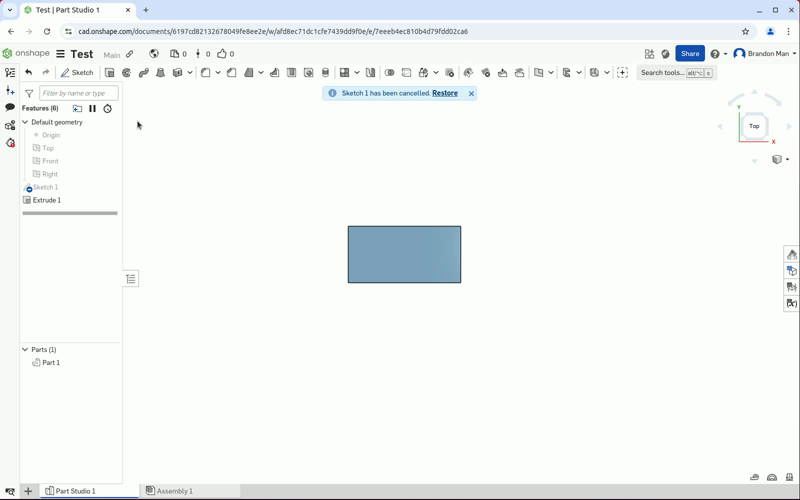
key(shift+h)
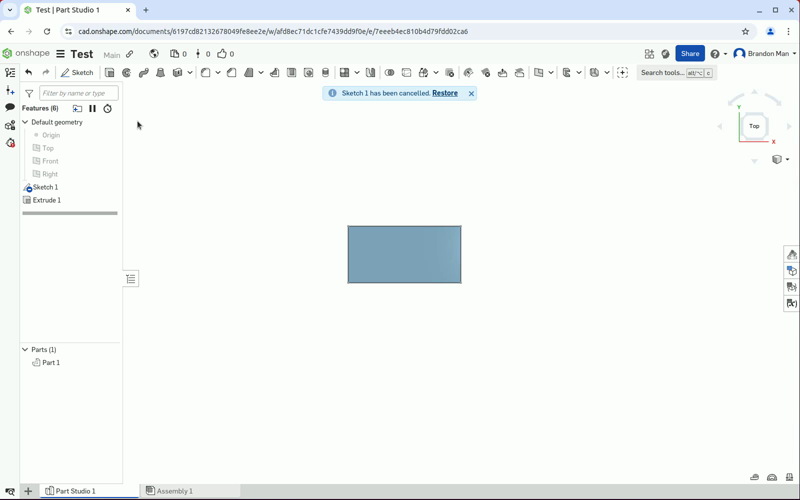
key(shift+h)
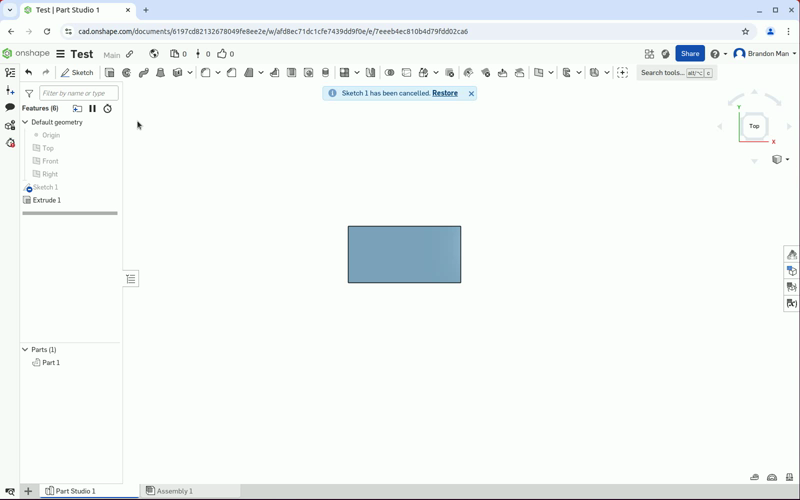
mouse_move(73, 189)
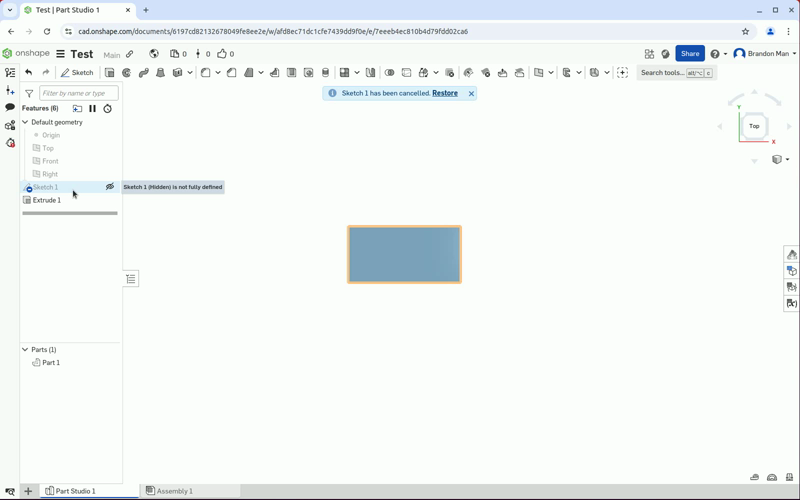
click(73, 189)
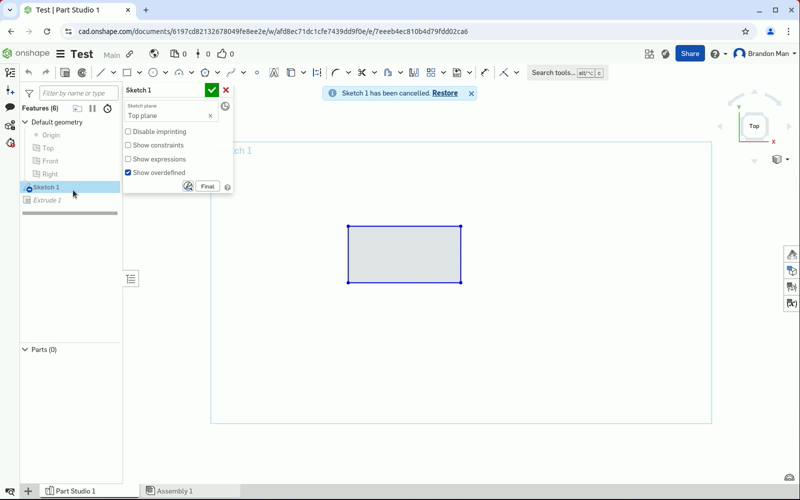
mouse_move(229, 92)
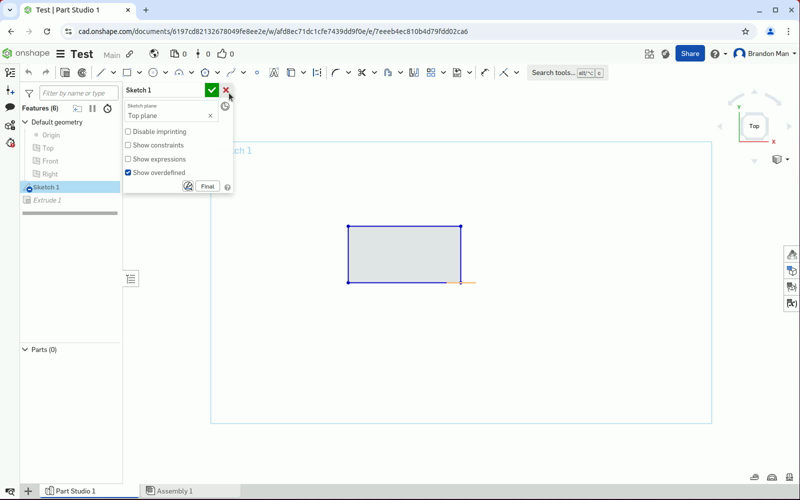
click(229, 92)
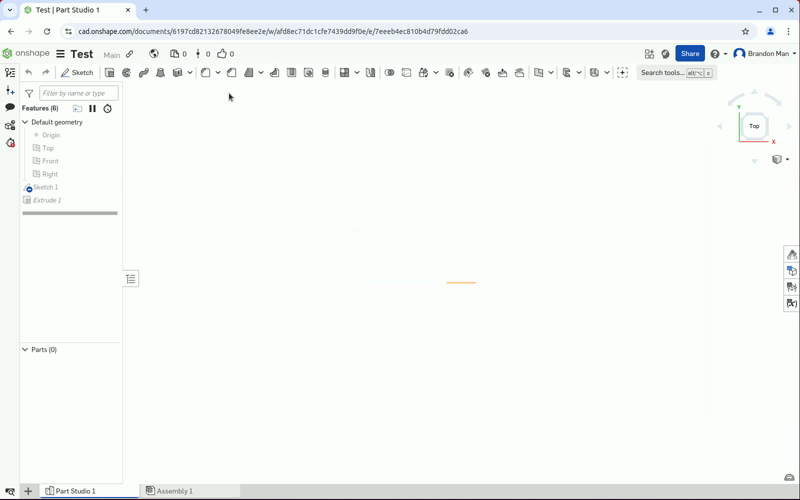
mouse_move(73, 352)
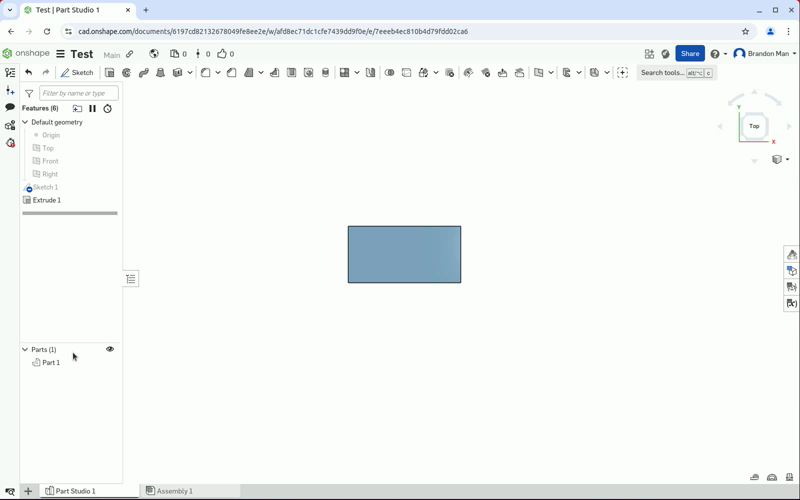
key(y)
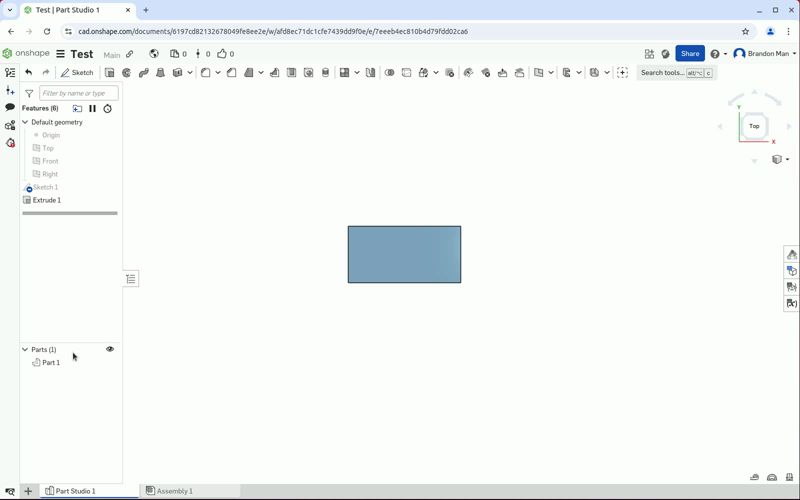
key(shift+p)
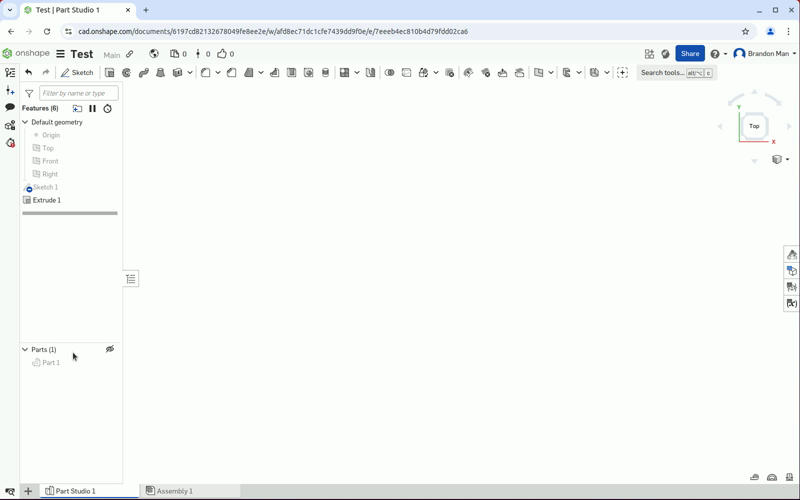
key(space)
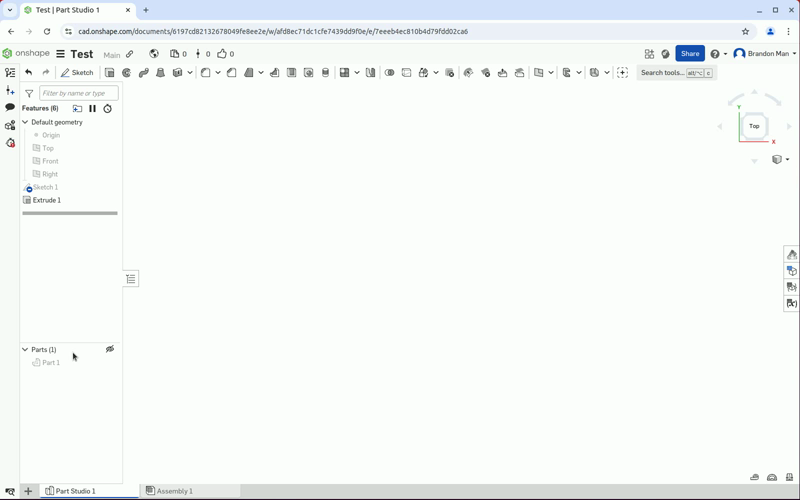
key_down(shift)
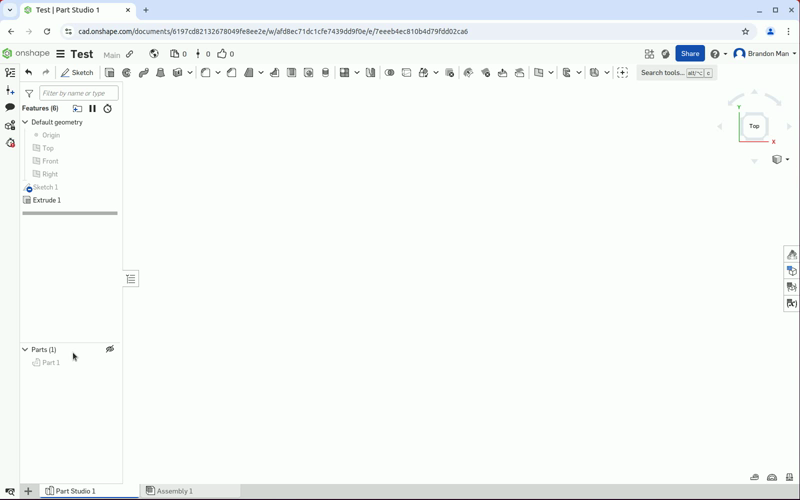
key(up)
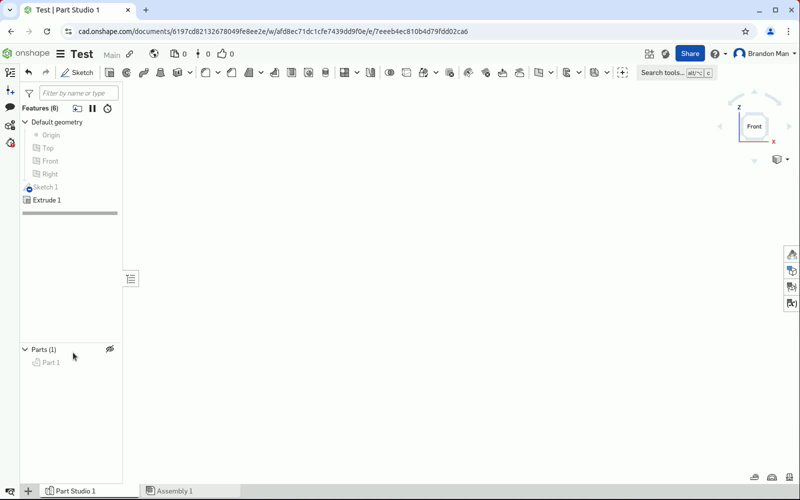
key_up(shift)
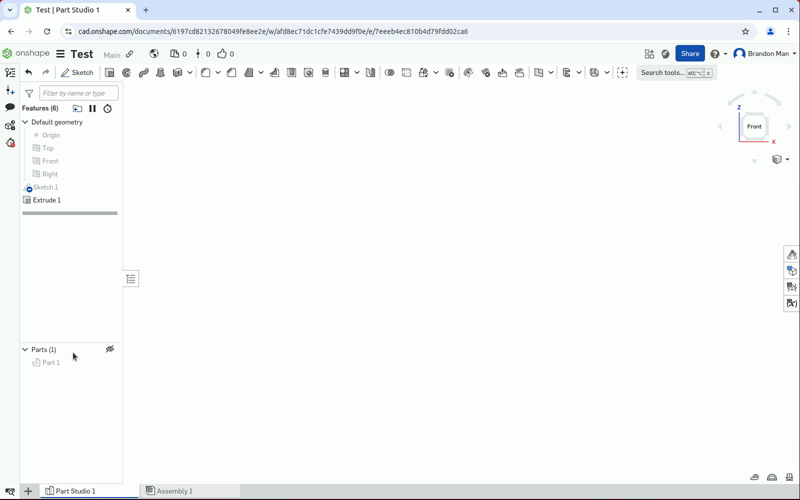
mouse_move(73, 352)
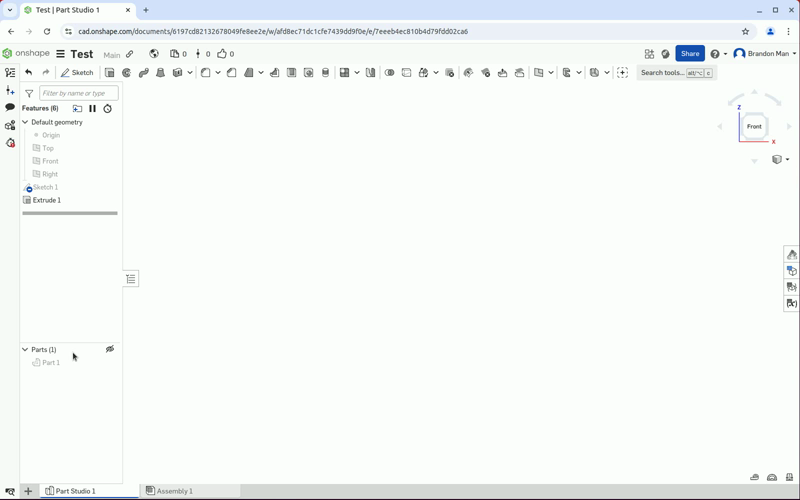
key(shift+y)
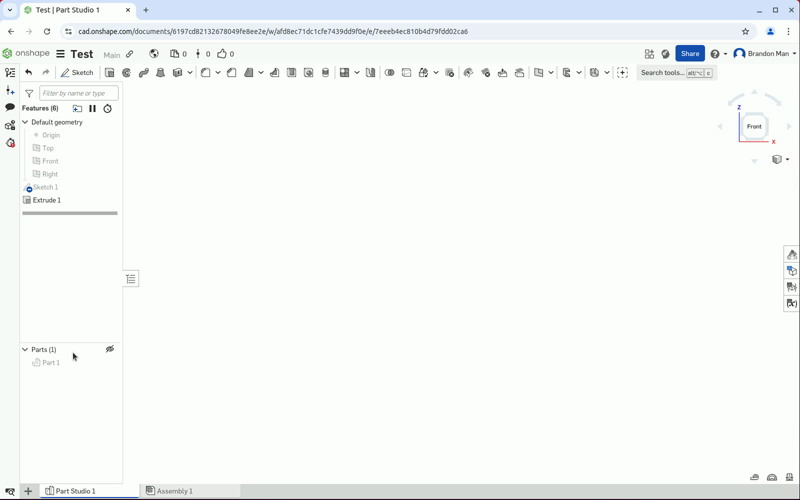
key(shift+s)
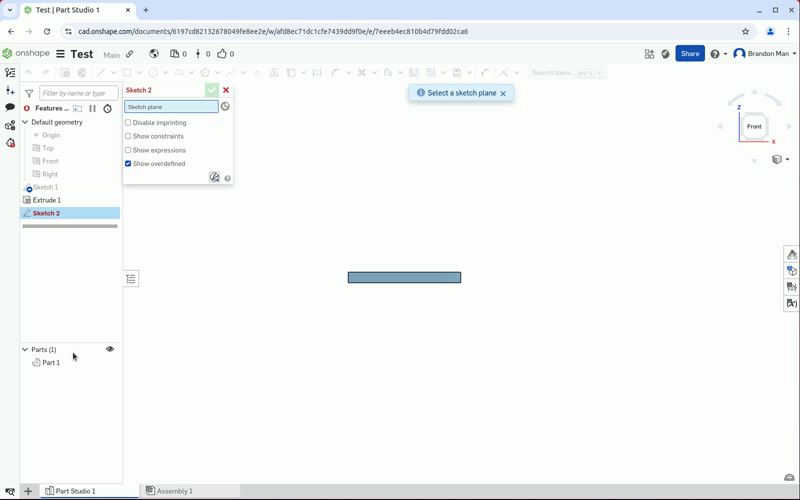
mouse_move(73, 163)
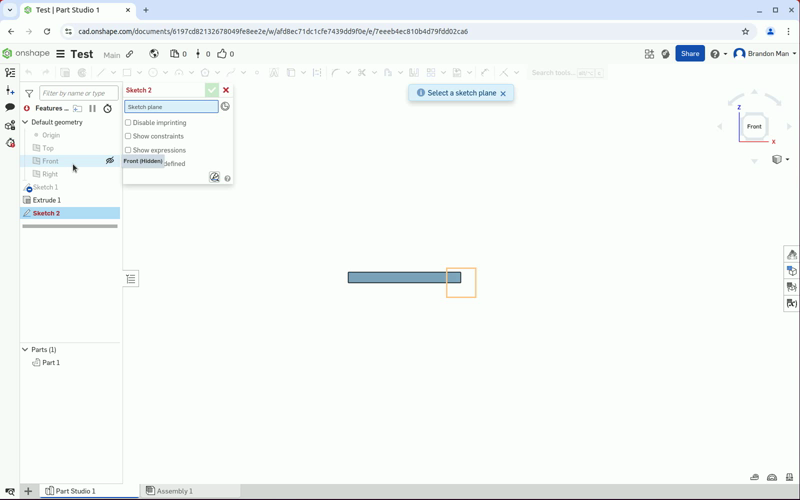
click(73, 163)
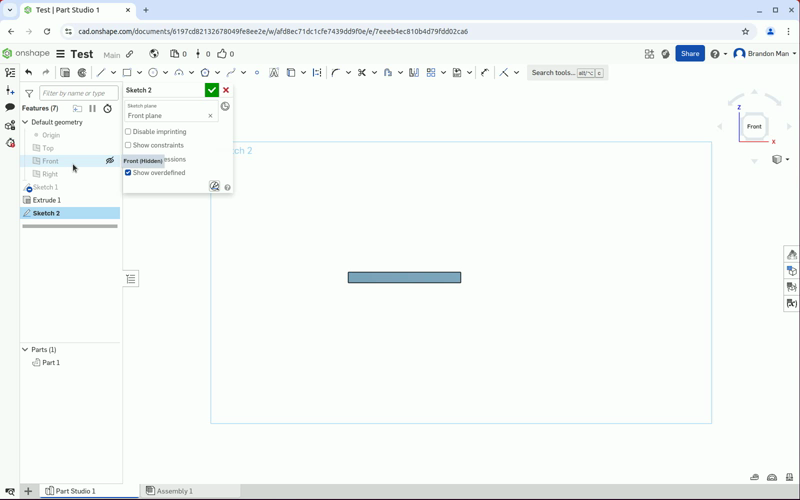
mouse_move(73, 352)
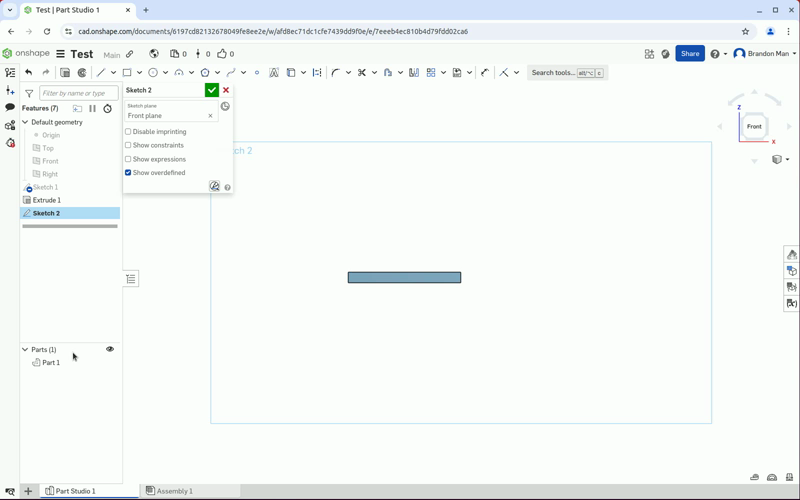
key(y)
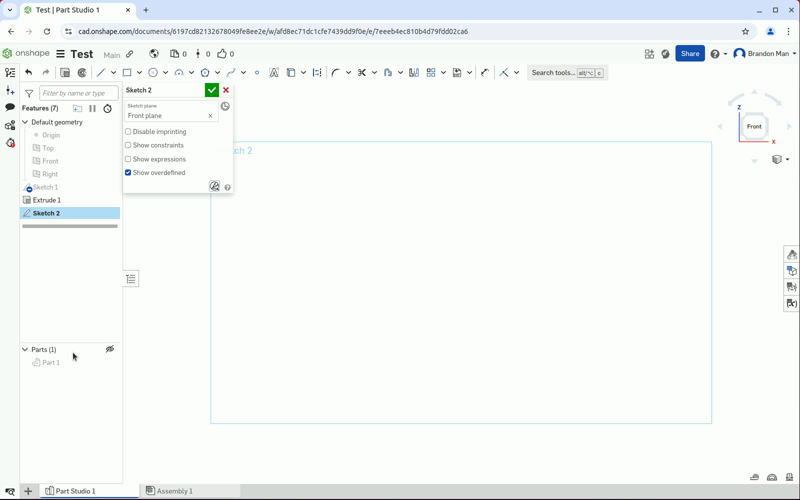
key(l)
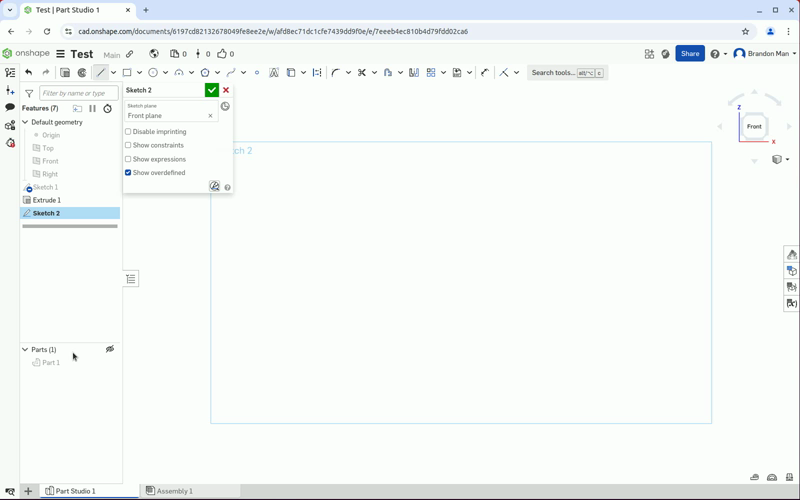
key_down(shift)
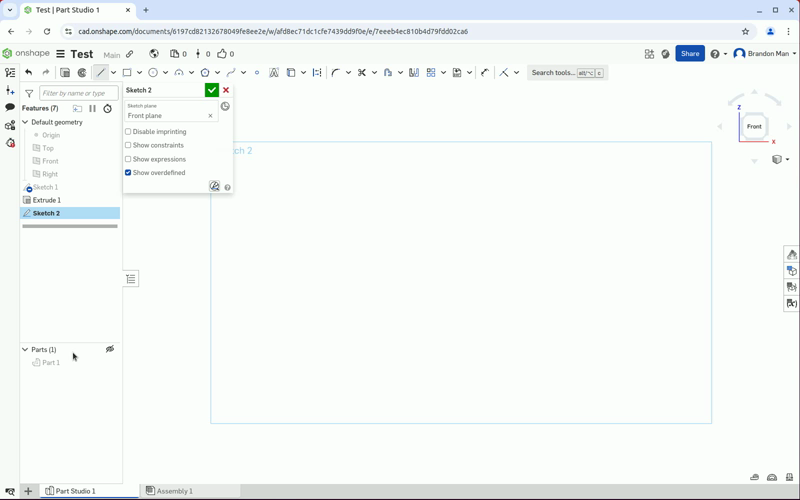
mouse_move(355, 282)
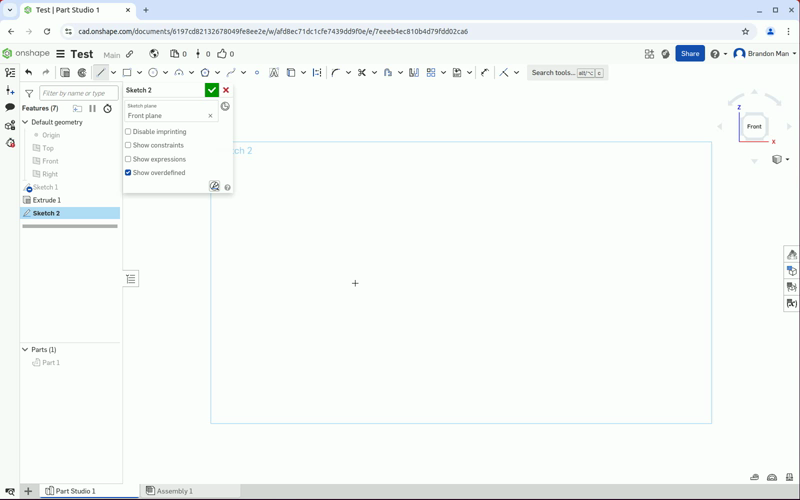
click(355, 282)
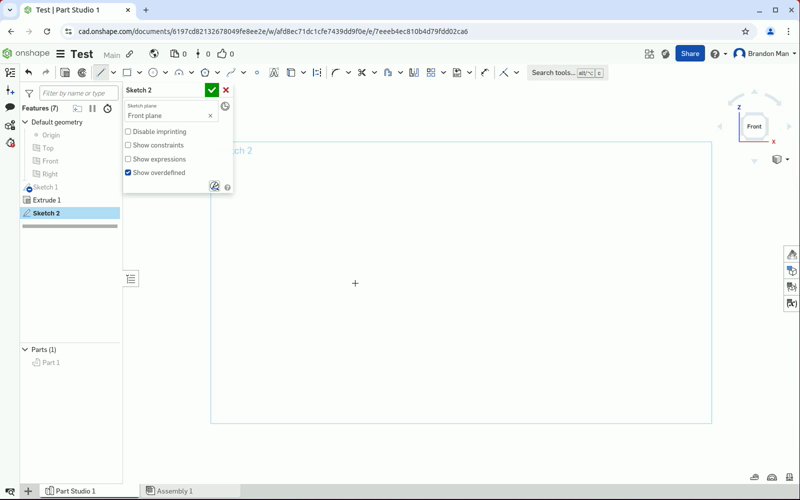
key_up(shift)
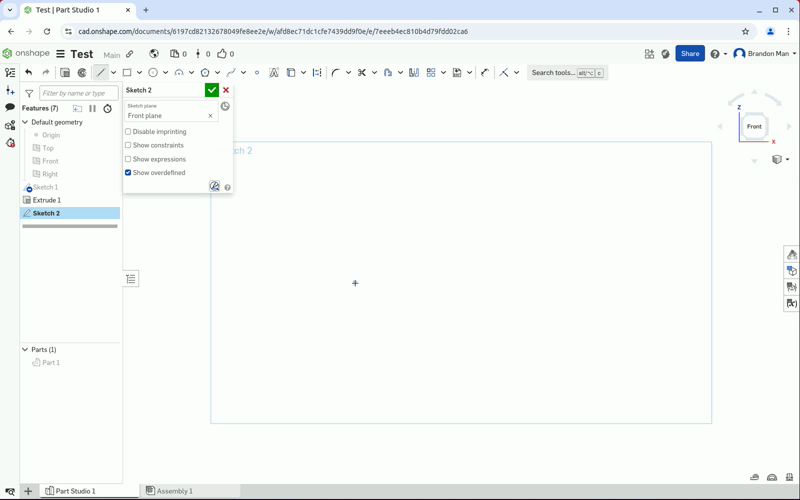
key_down(shift)
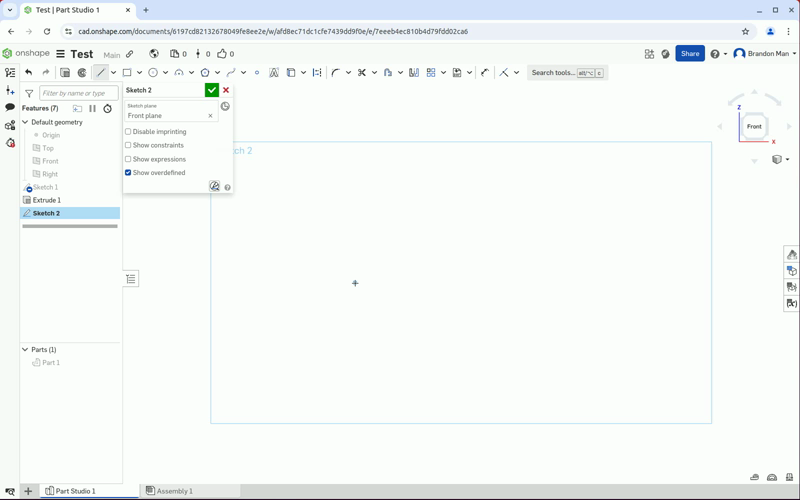
mouse_move(460, 282)
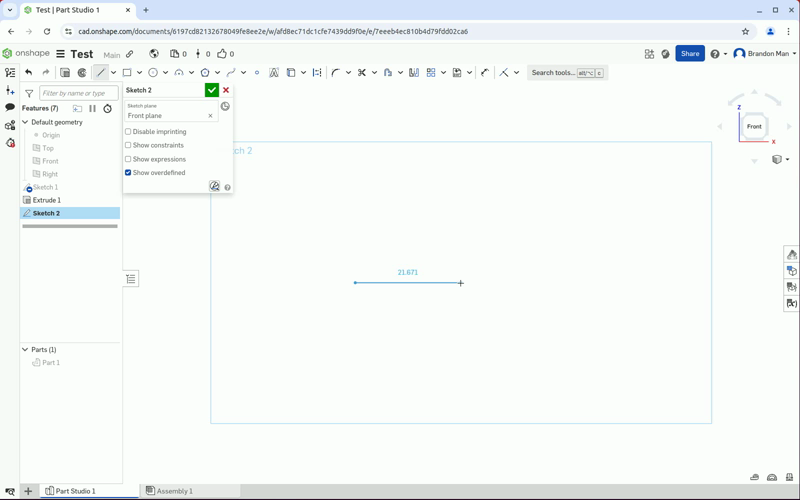
click(460, 282)
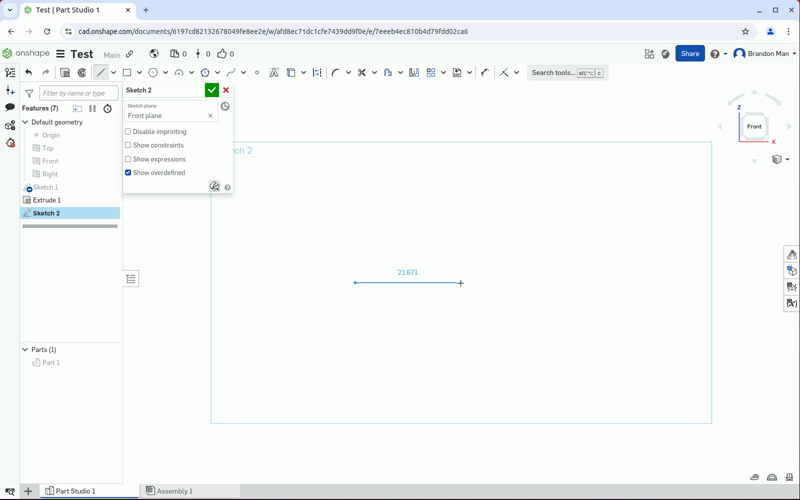
key_up(shift)
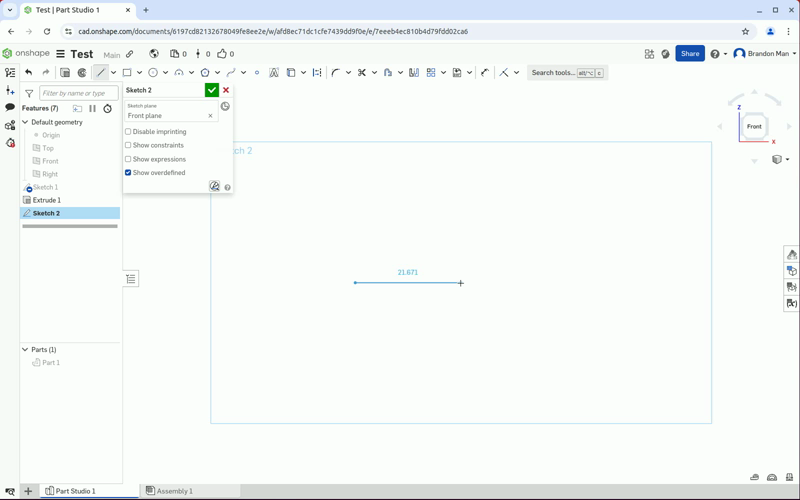
key_down(shift)
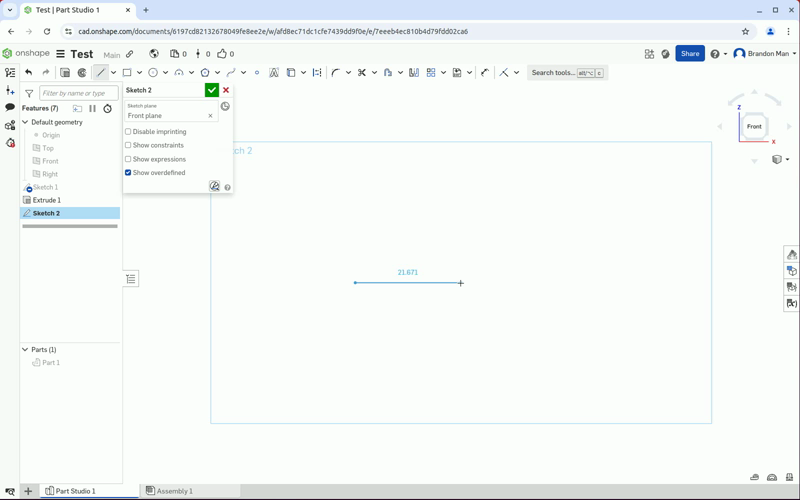
mouse_move(490, 282)
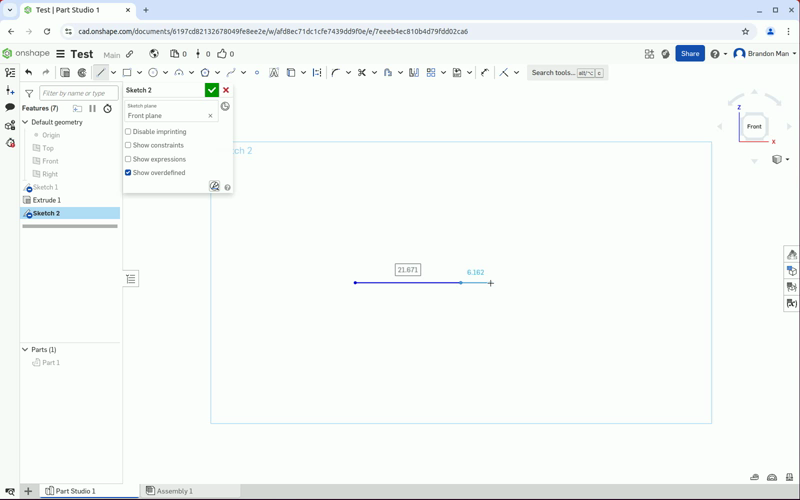
mouse_move(460, 273)
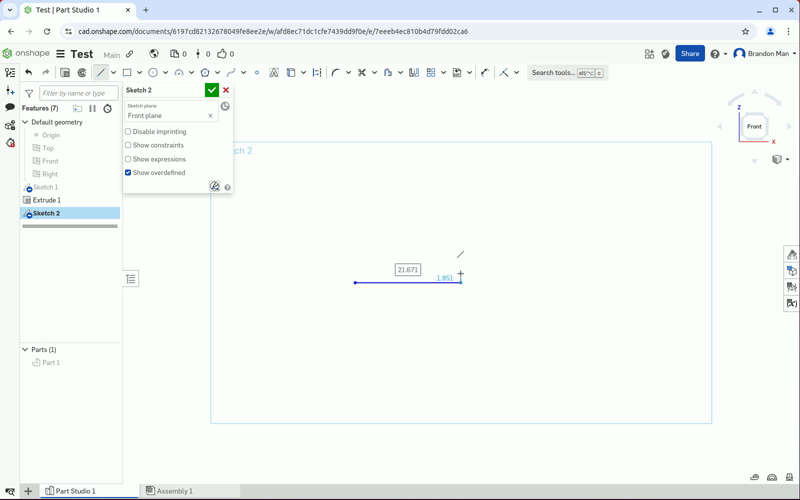
click(460, 273)
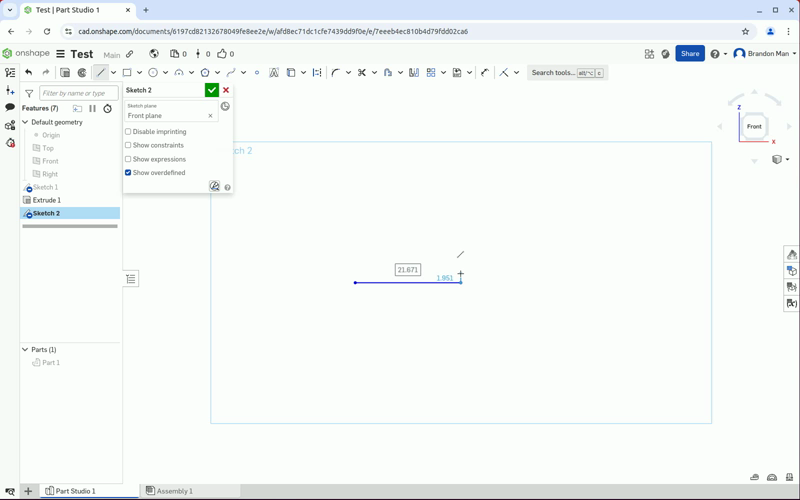
key_up(shift)
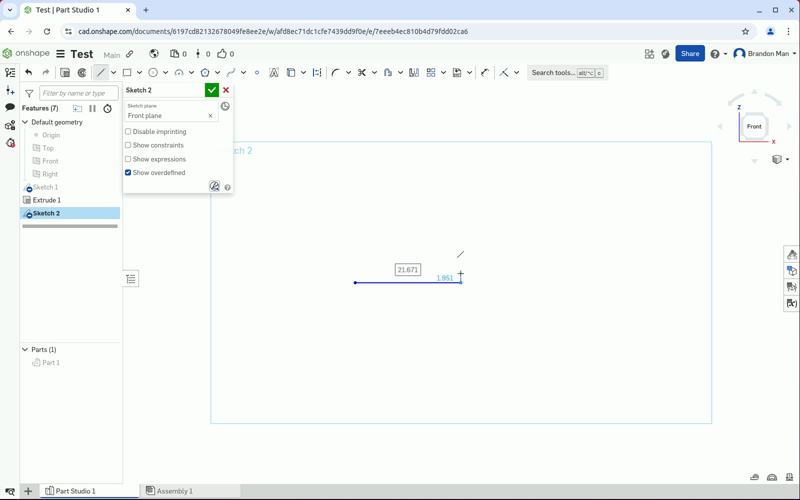
key_down(shift)
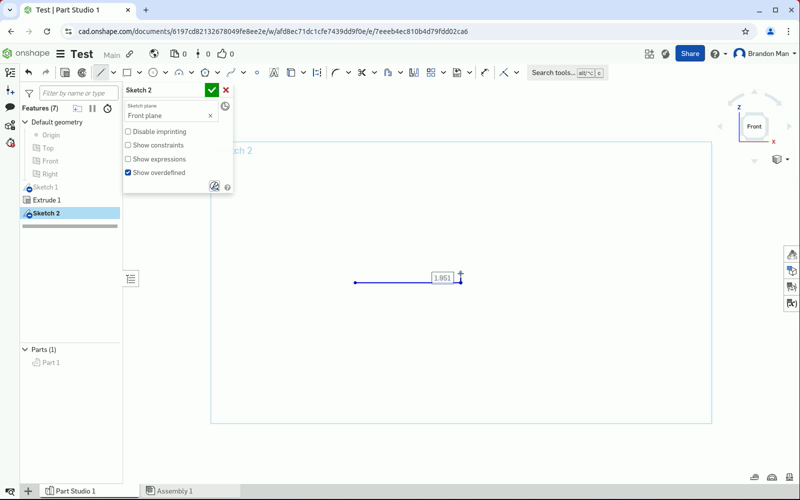
mouse_move(355, 273)
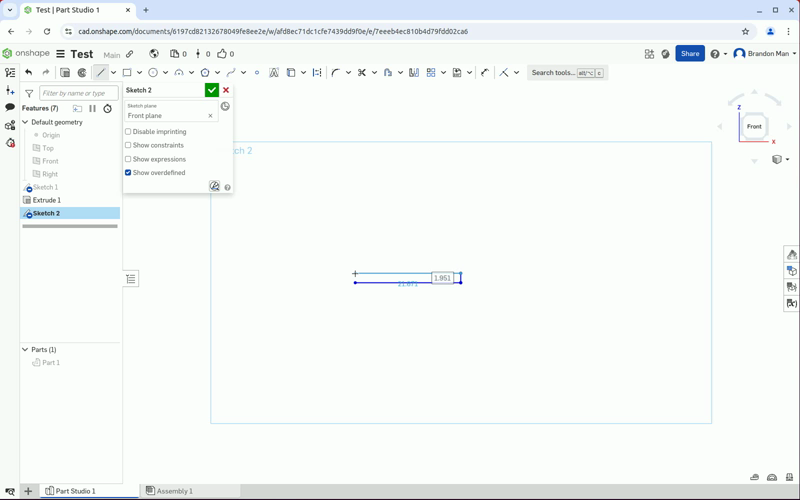
click(355, 273)
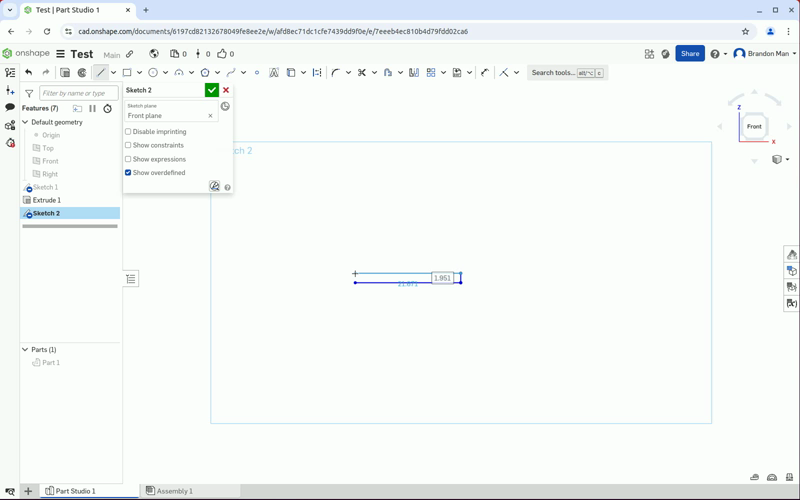
key_up(shift)
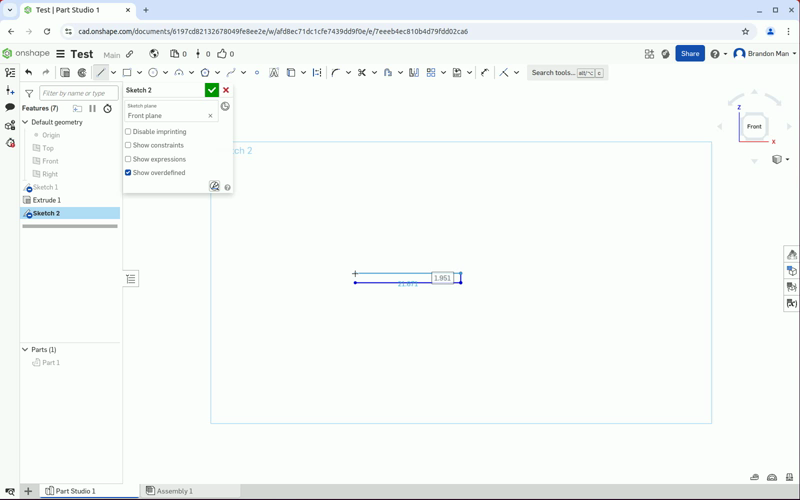
mouse_move(385, 273)
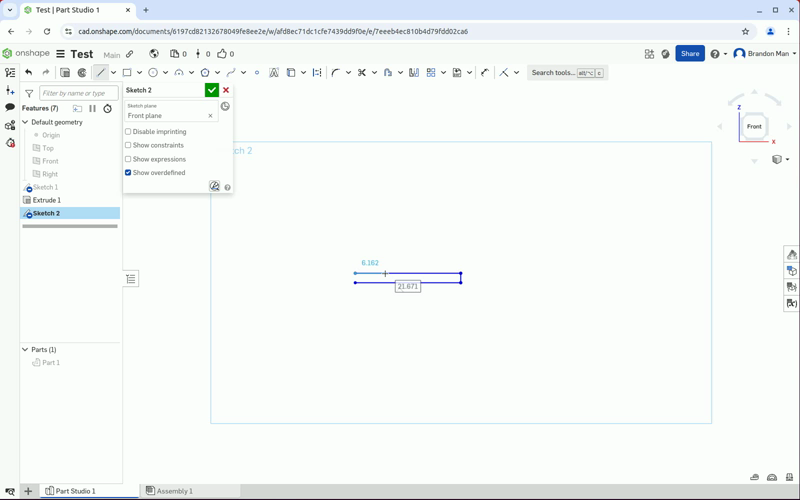
key_down(shift)
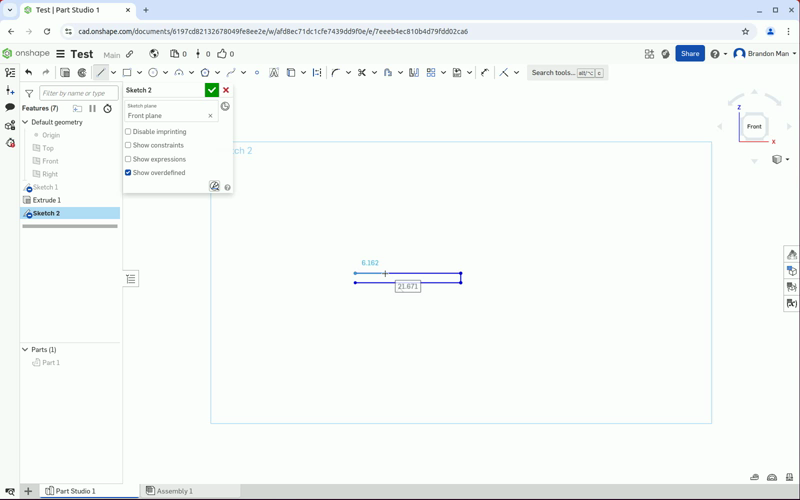
mouse_move(355, 282)
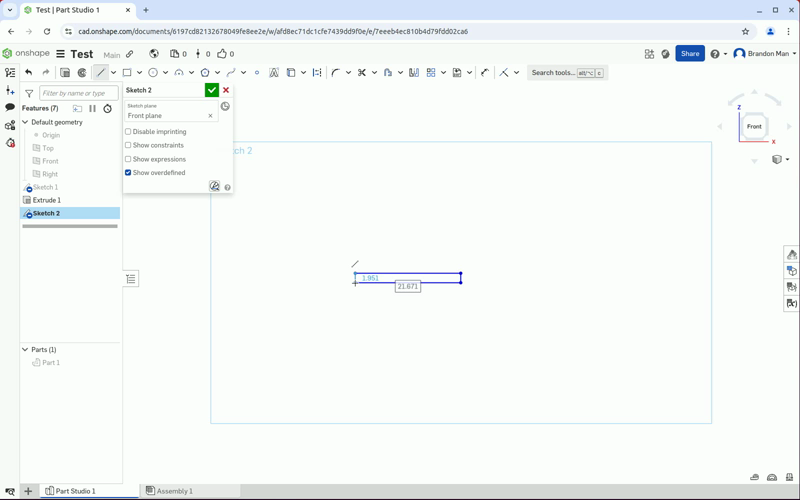
key_up(shift)
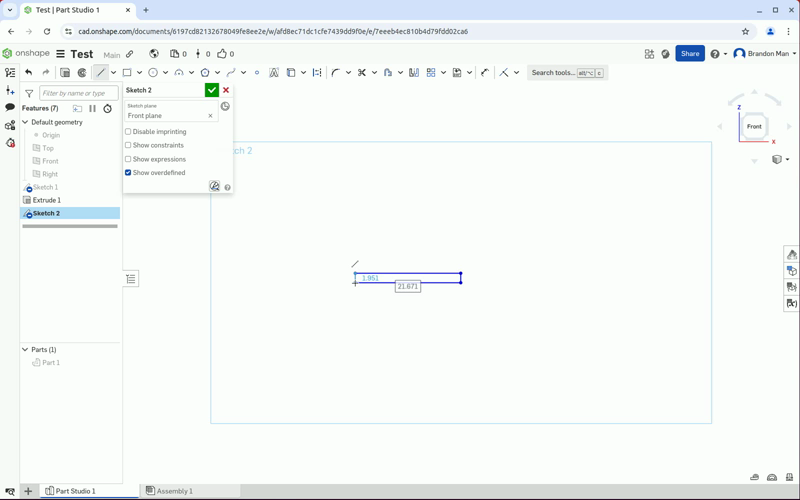
click(355, 282)
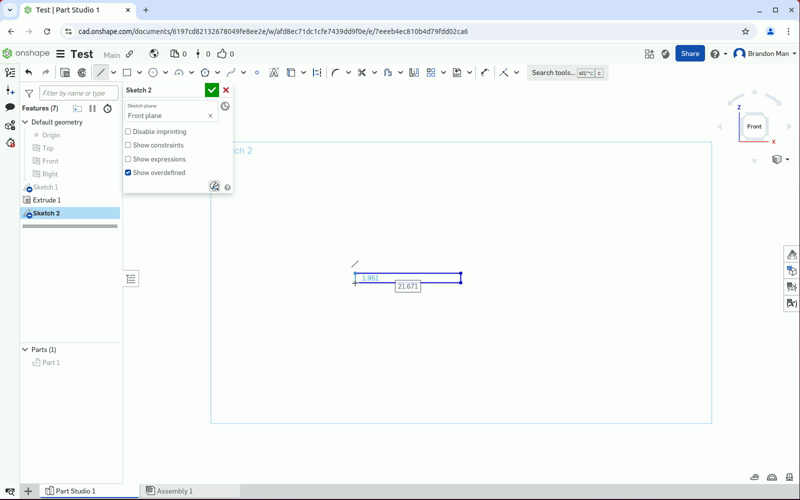
key(esc)
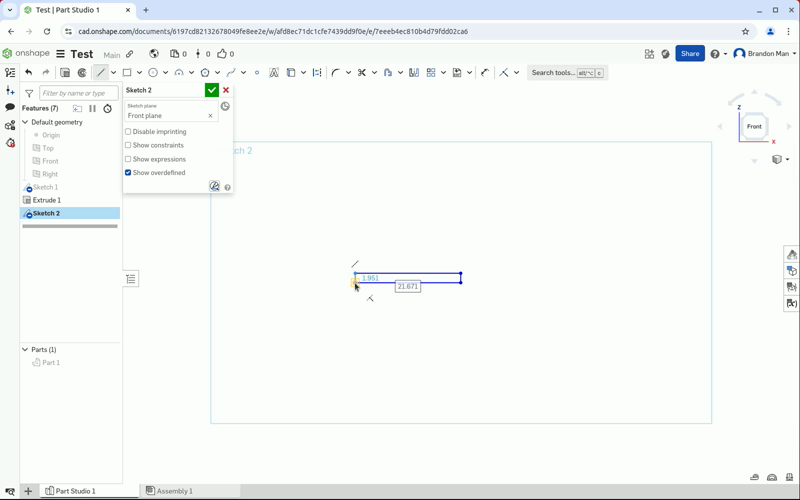
mouse_move(378, 275)
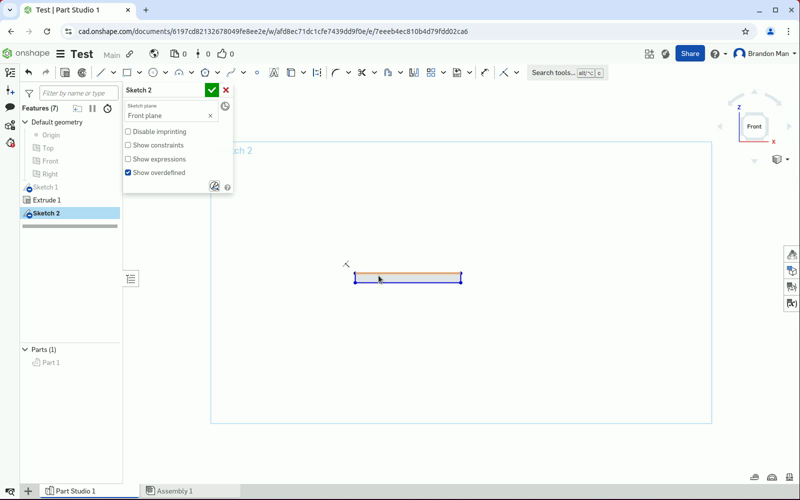
scroll(6)
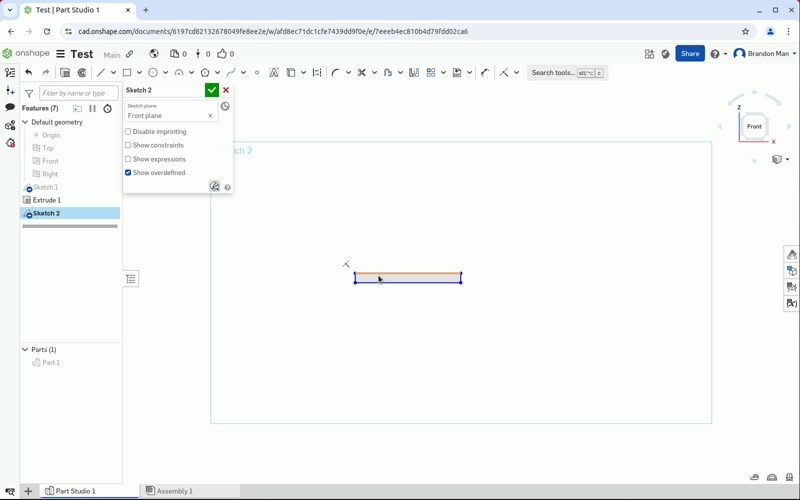
scroll(6)
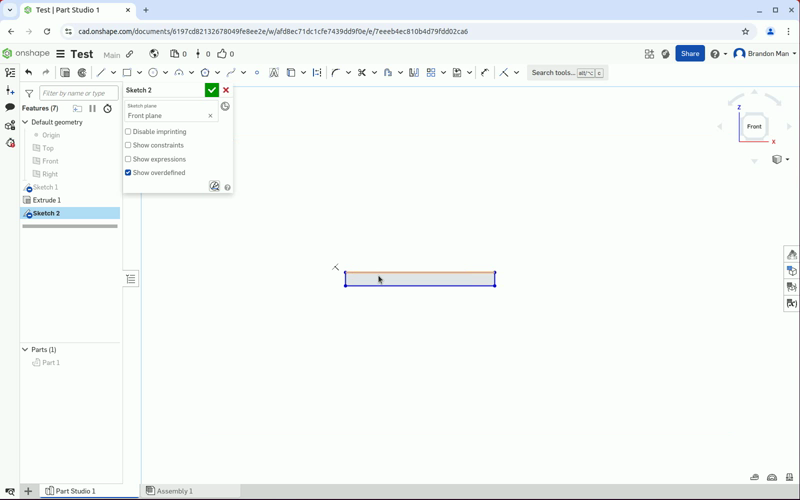
scroll(6)
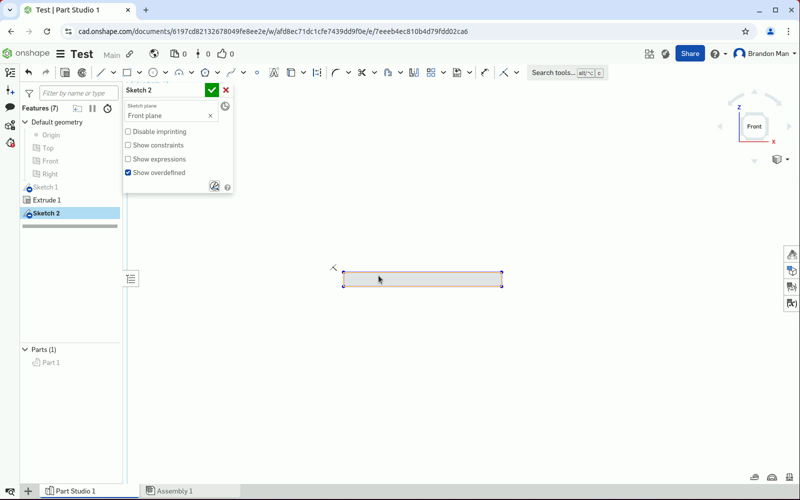
scroll(6)
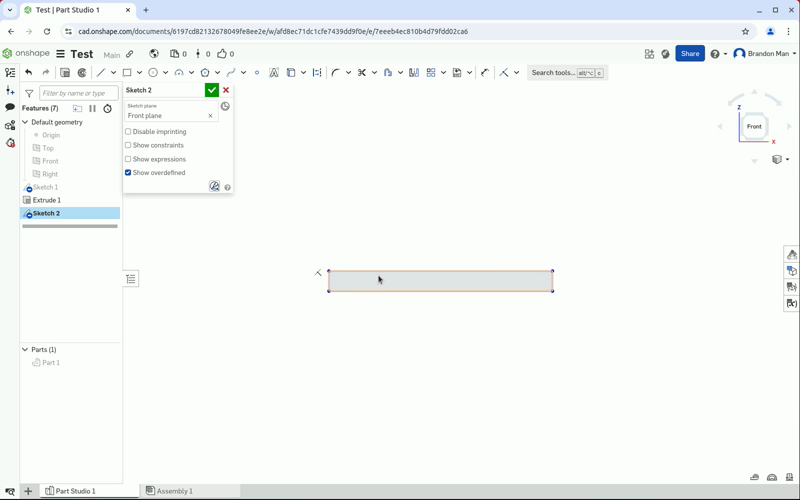
scroll(6)
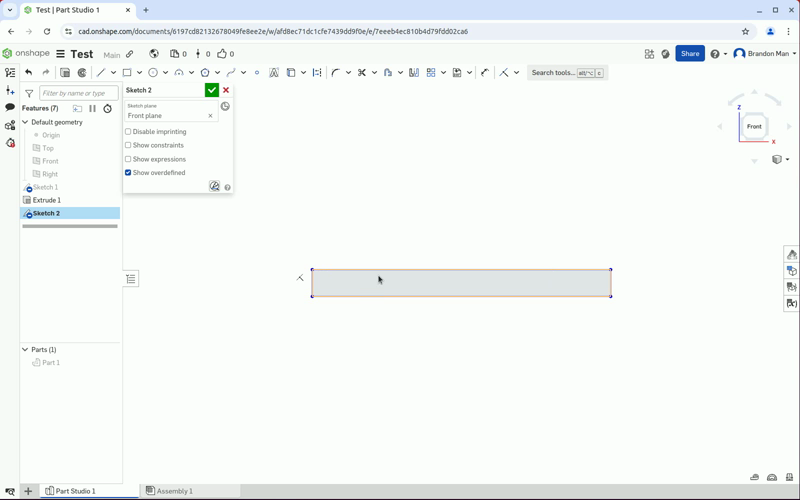
scroll(6)
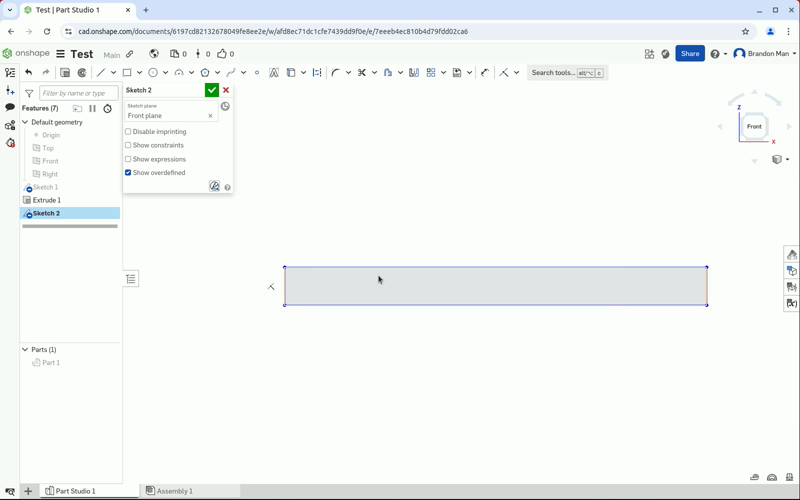
scroll(6)
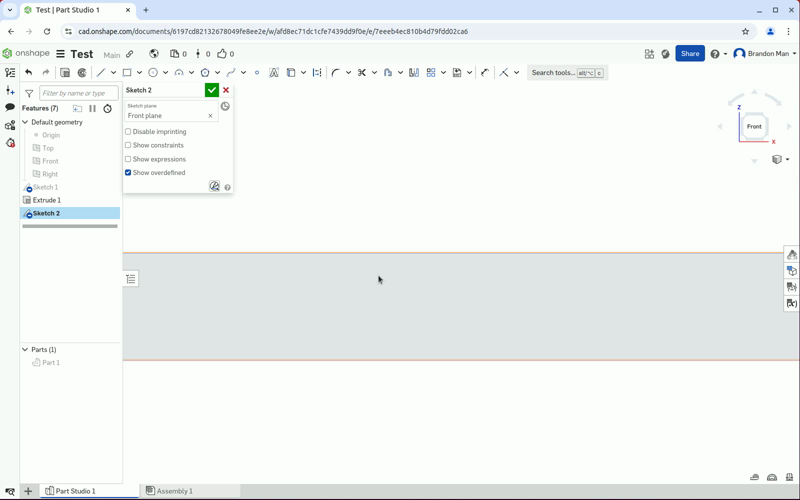
click(378, 275)
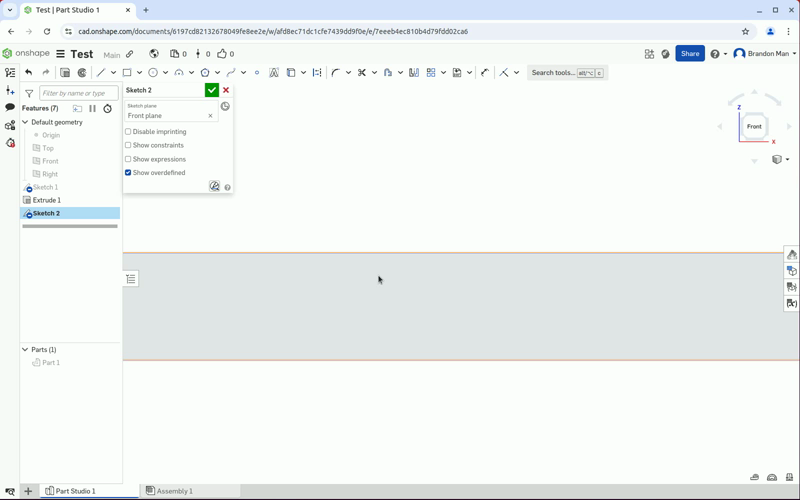
scroll(-6)
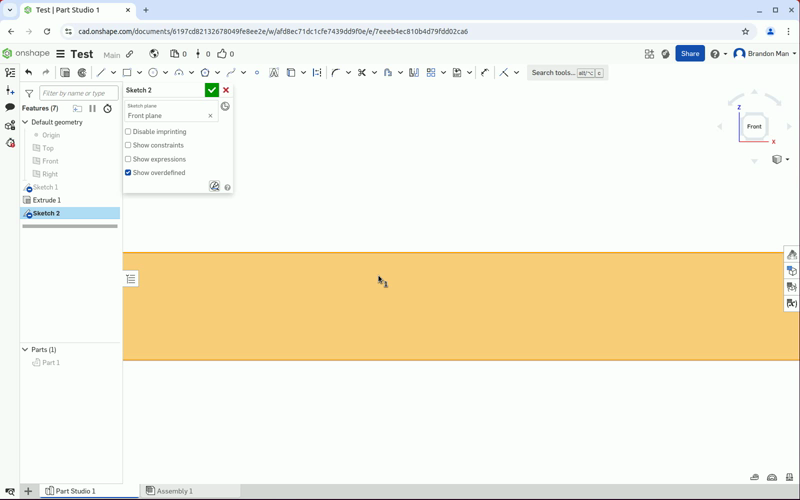
scroll(-6)
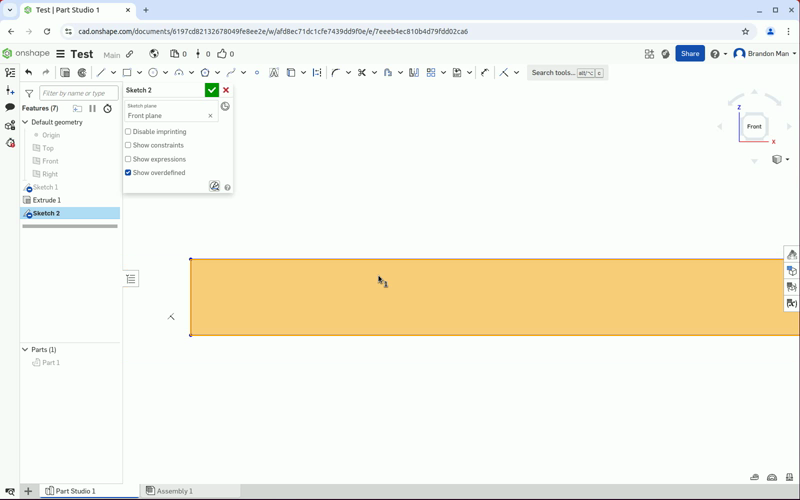
scroll(-6)
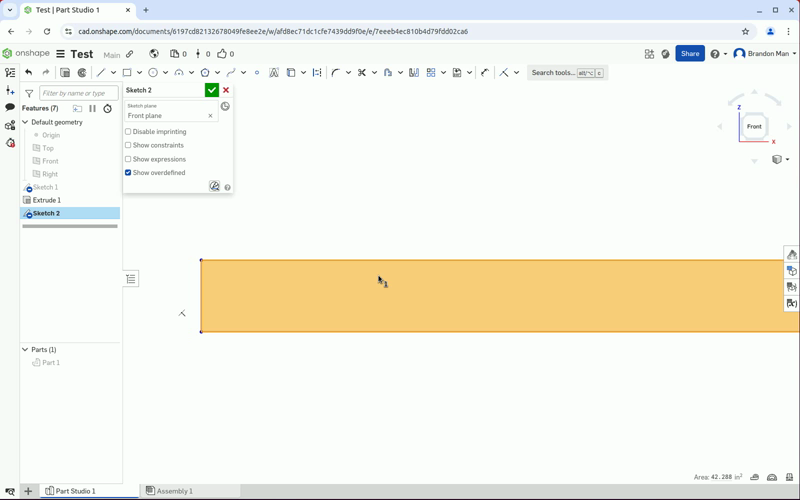
scroll(-6)
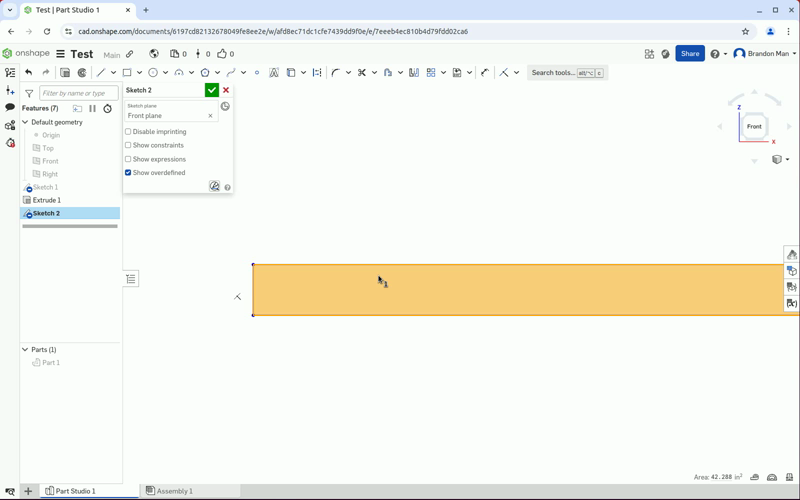
scroll(-6)
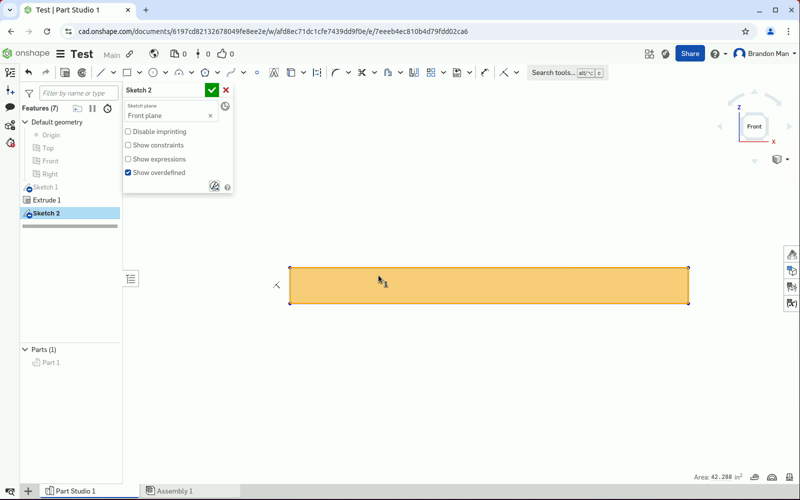
scroll(-6)
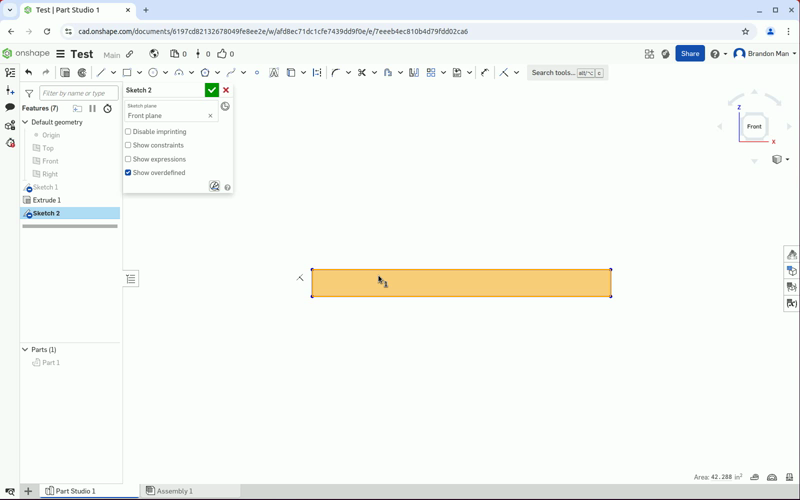
scroll(-6)
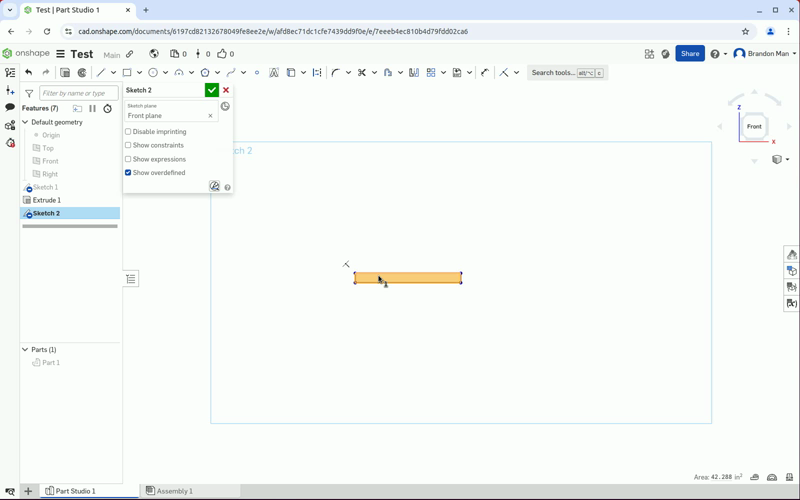
mouse_move(73, 352)
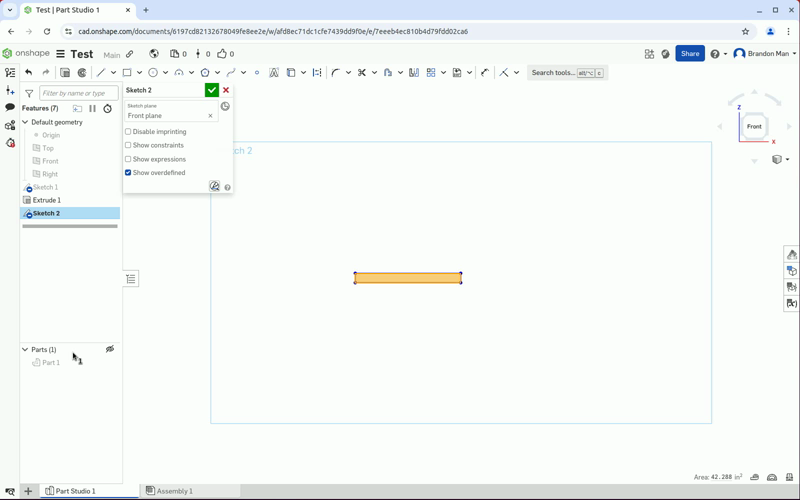
key(shift+y)
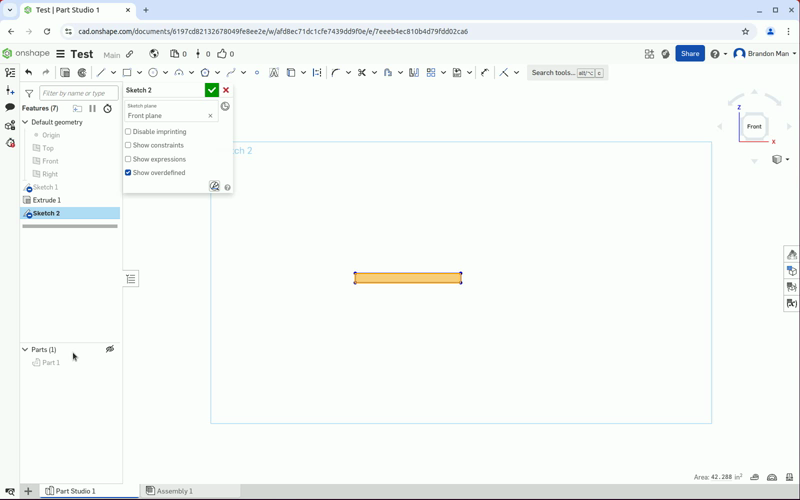
key(shift+e)
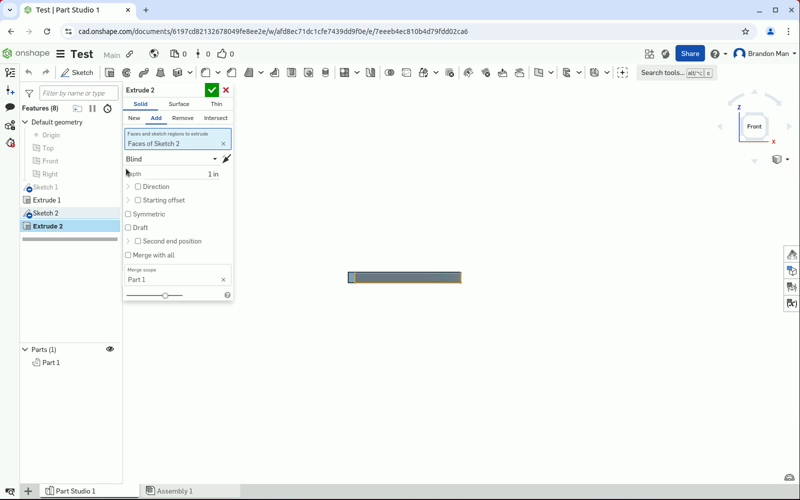
mouse_move(143, 106)
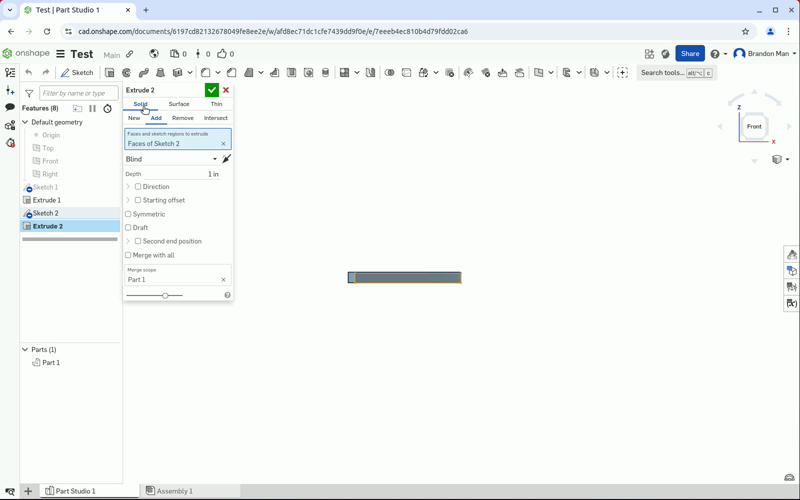
click(143, 106)
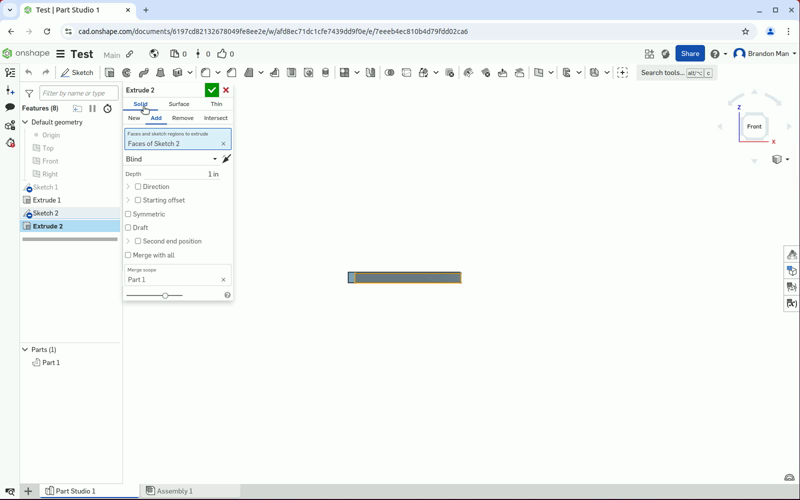
mouse_move(137, 120)
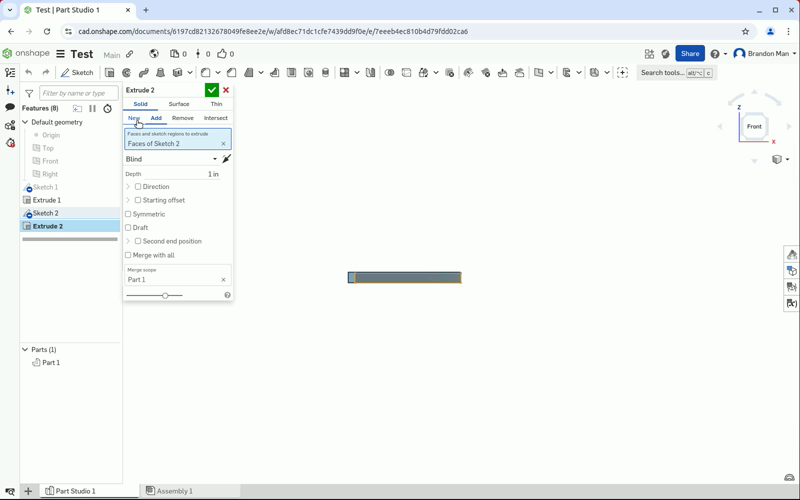
click(137, 120)
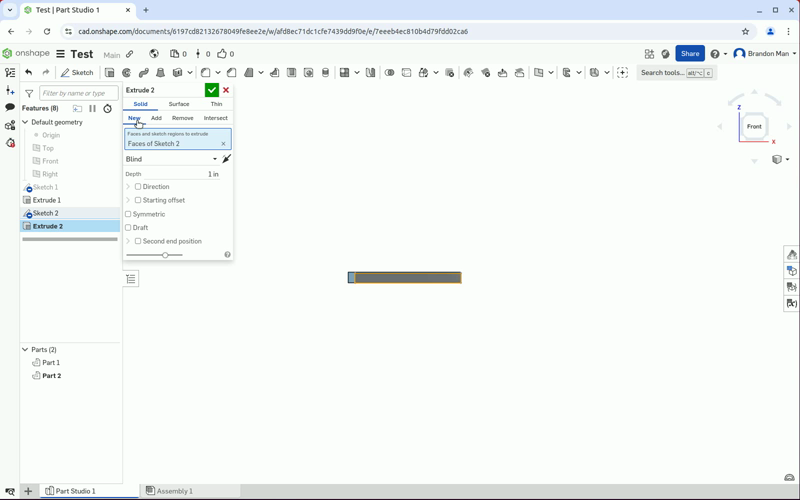
key(tab, 4)
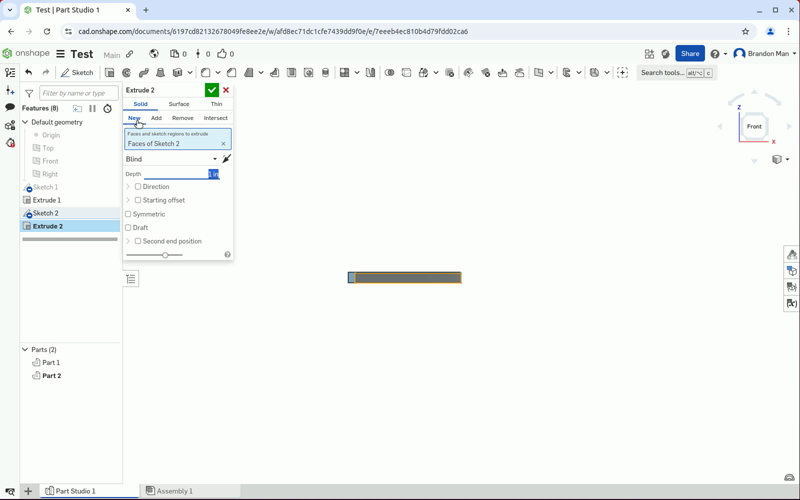
text(3.37)
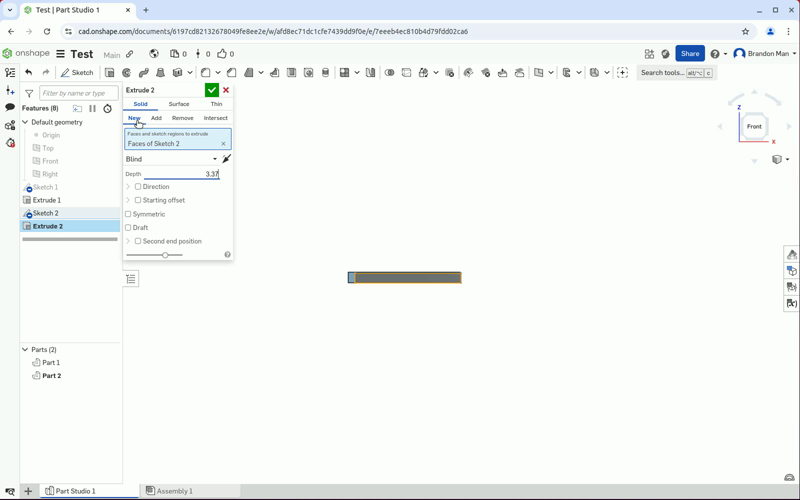
key(enter)
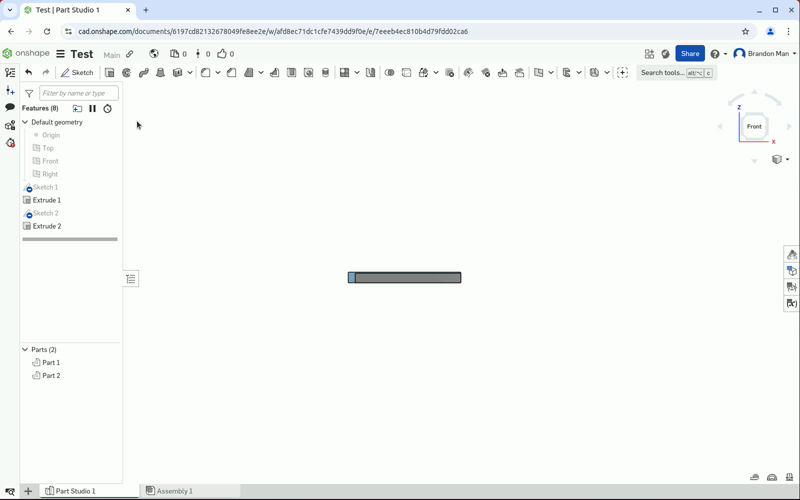
key(shift+h)
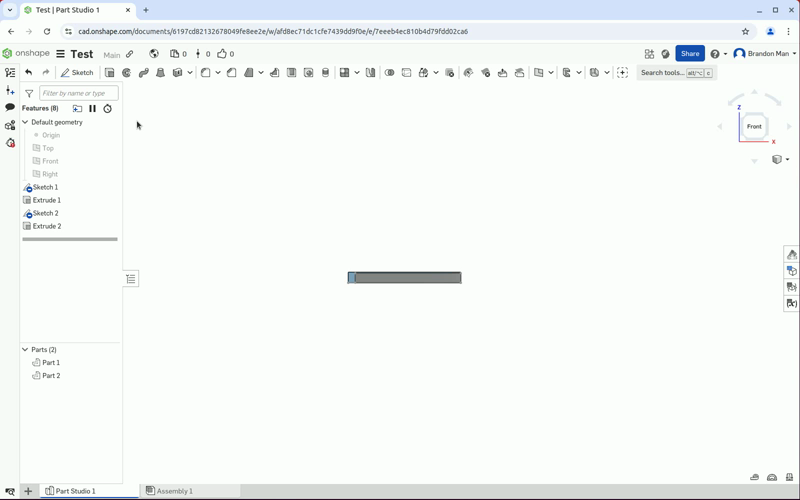
key(shift+h)
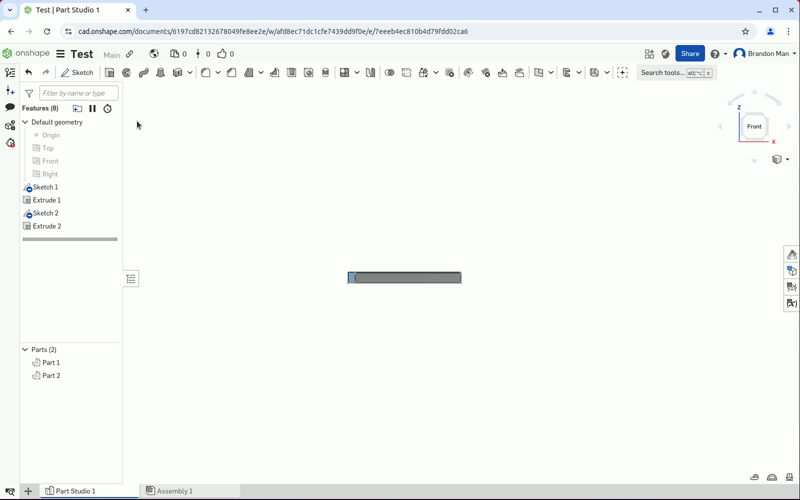
key(shift+7)
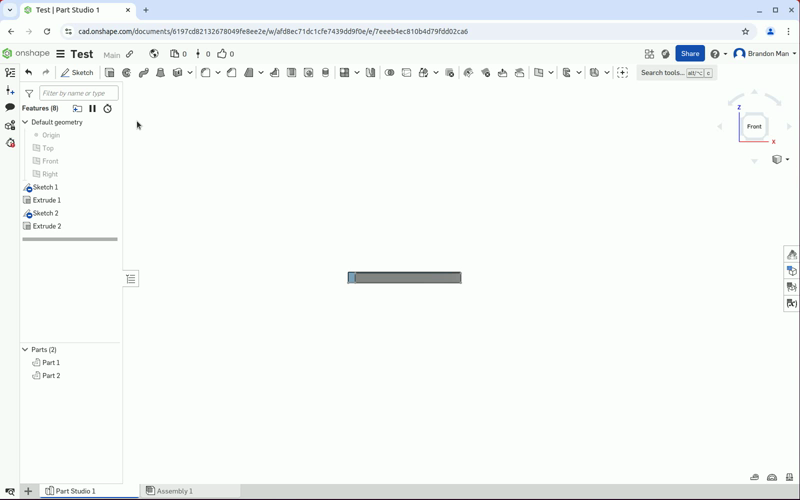
key(left, 2)
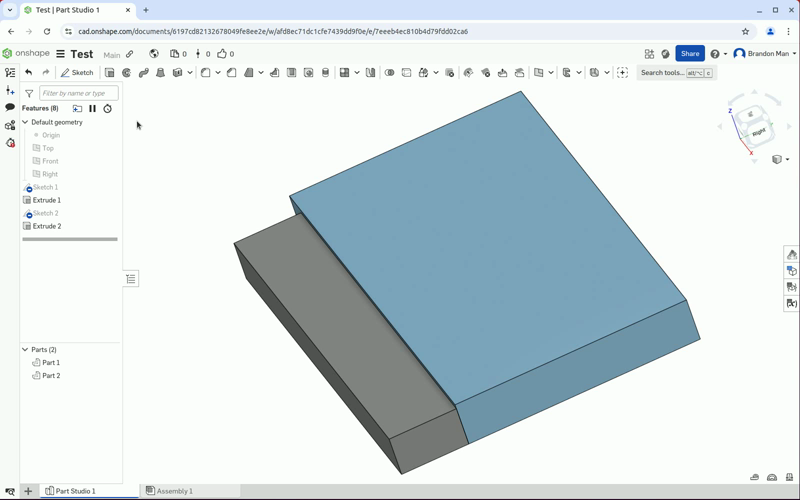
key(down, 2)
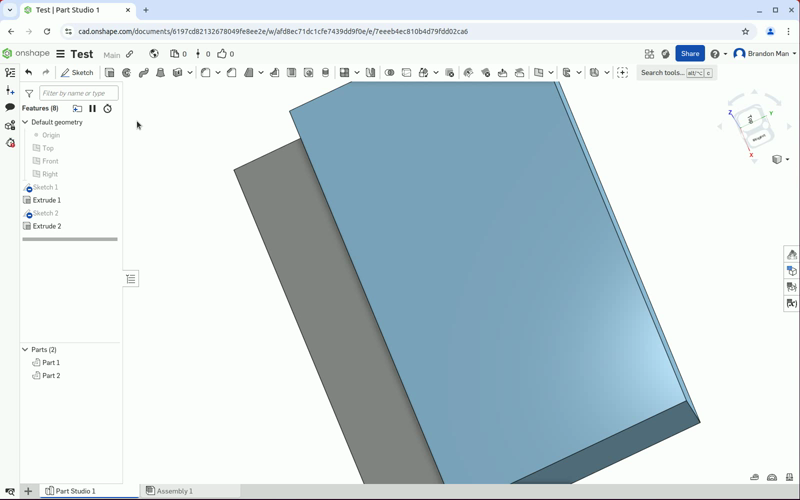
key(up, 2)
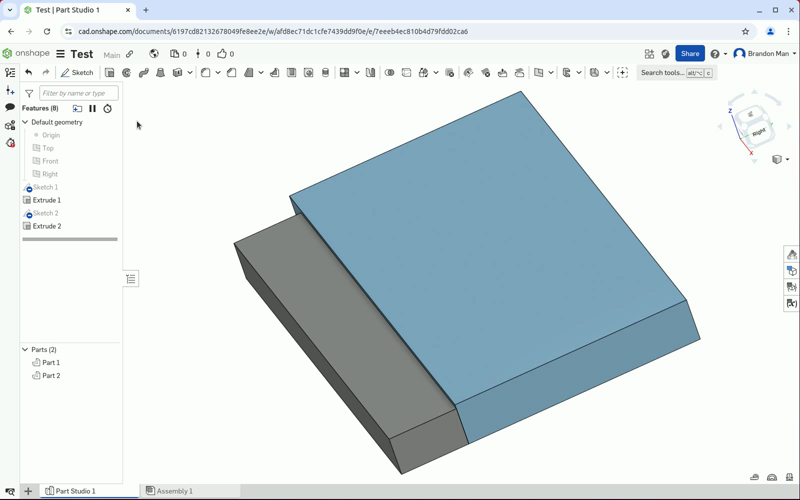
key(right, 2)
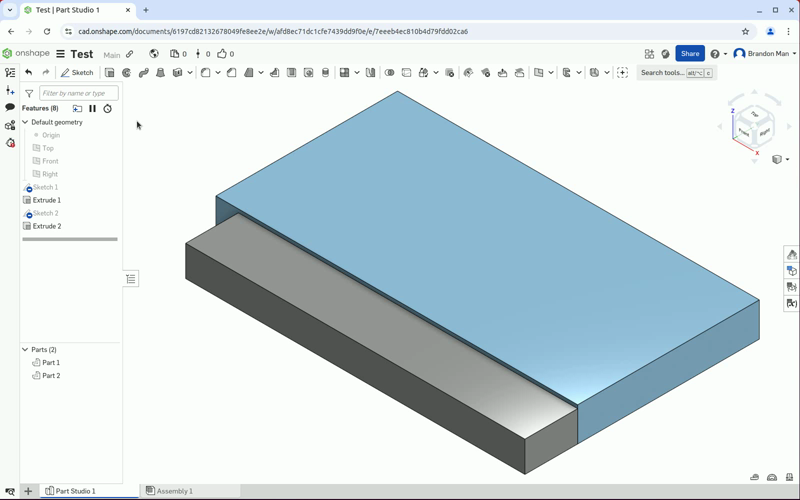
mouse_move(73, 189)
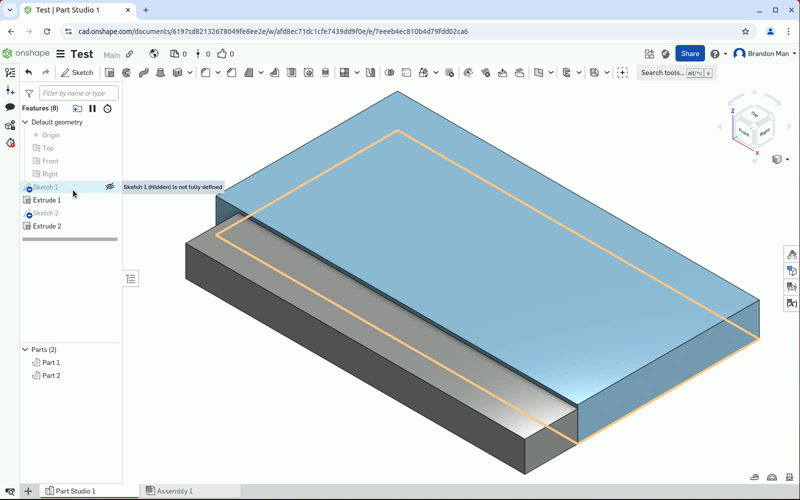
click(73, 189)